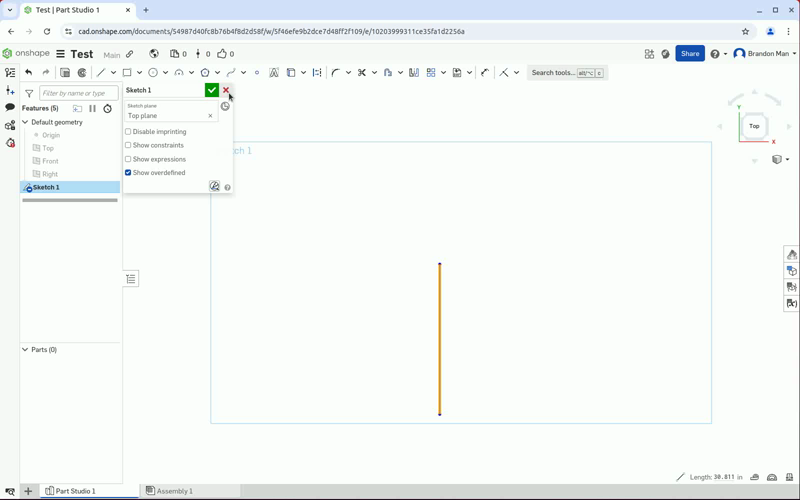
key(shift+h)
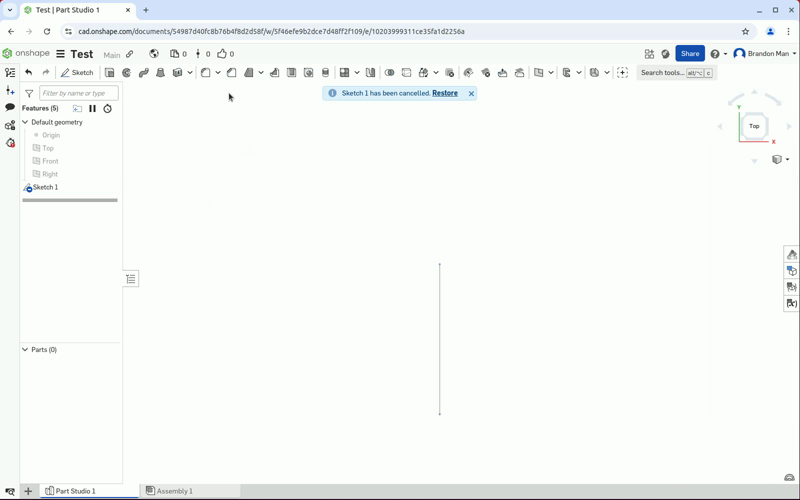
mouse_move(73, 352)
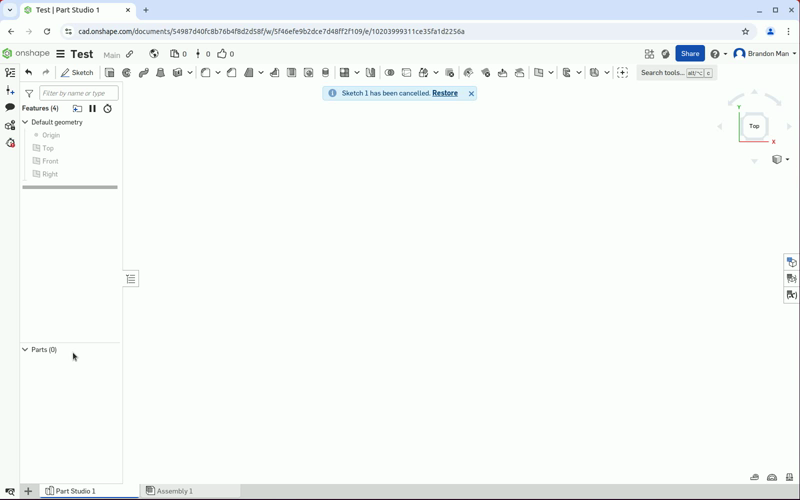
key(y)
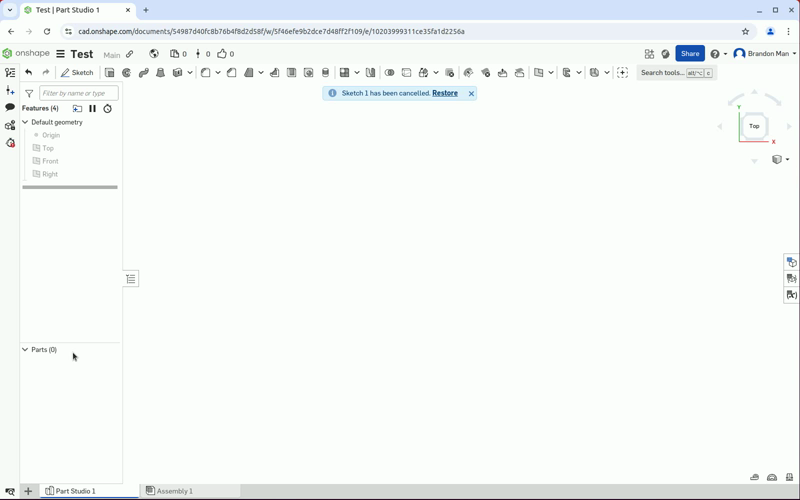
key(shift+p)
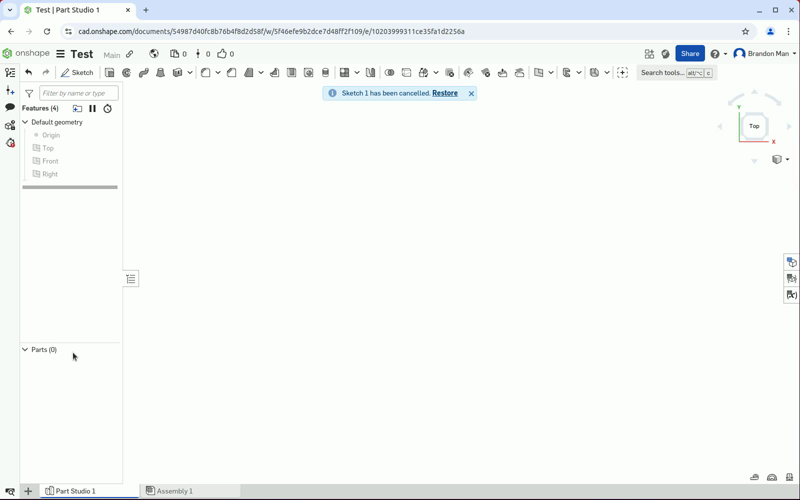
key(space)
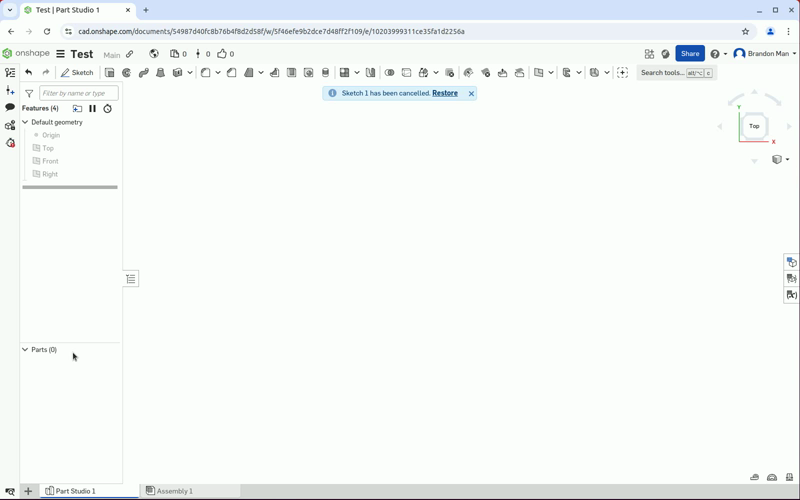
key_down(shift)
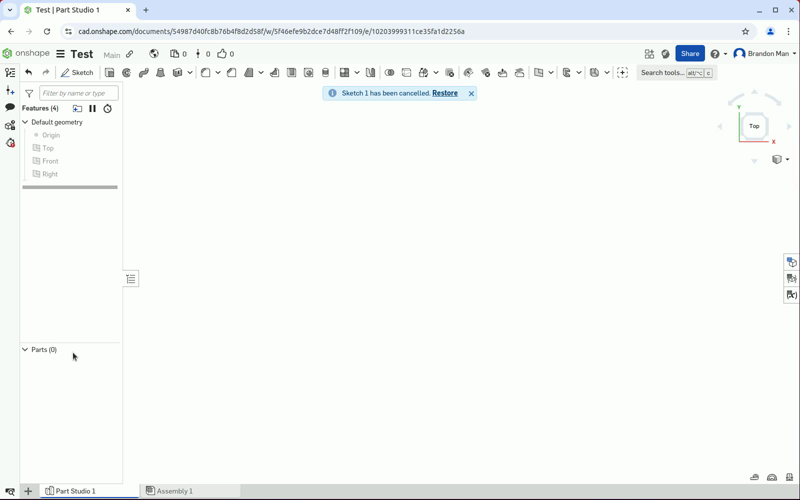
key(up)
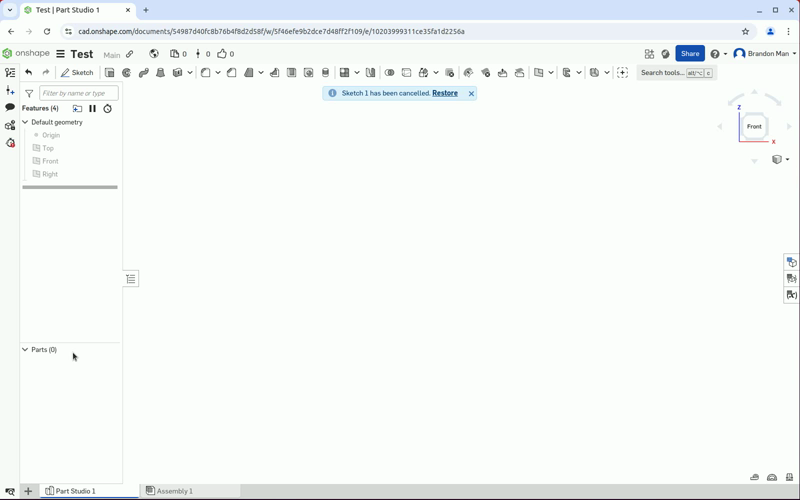
key_up(shift)
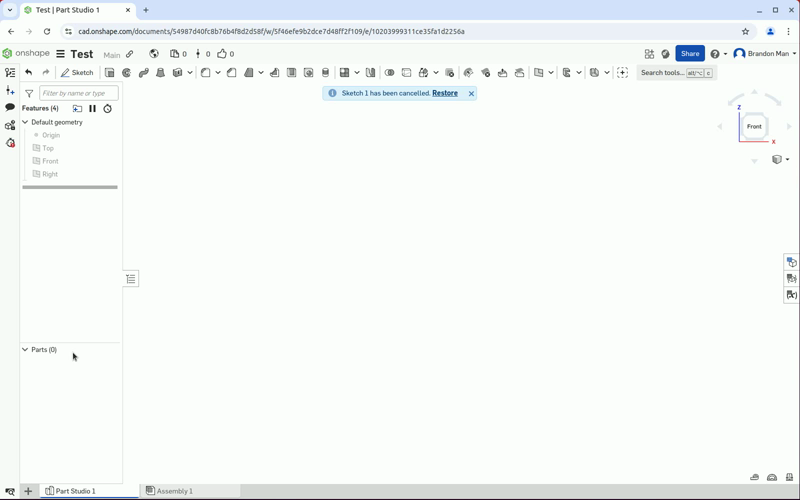
mouse_move(73, 352)
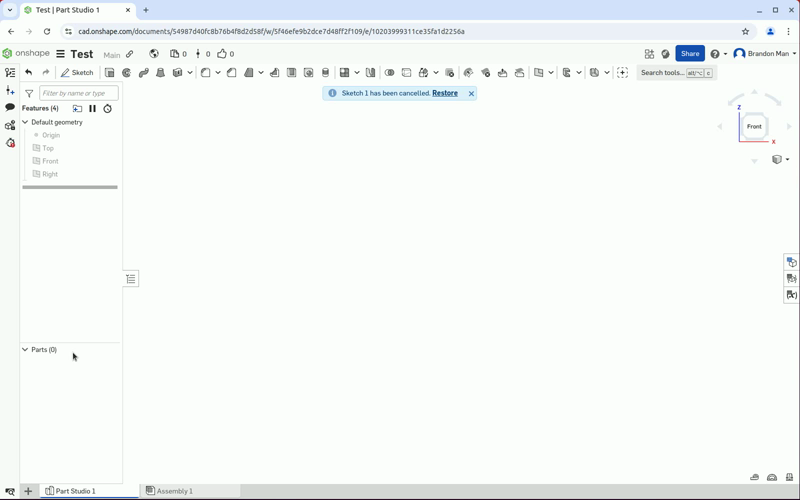
key(shift+y)
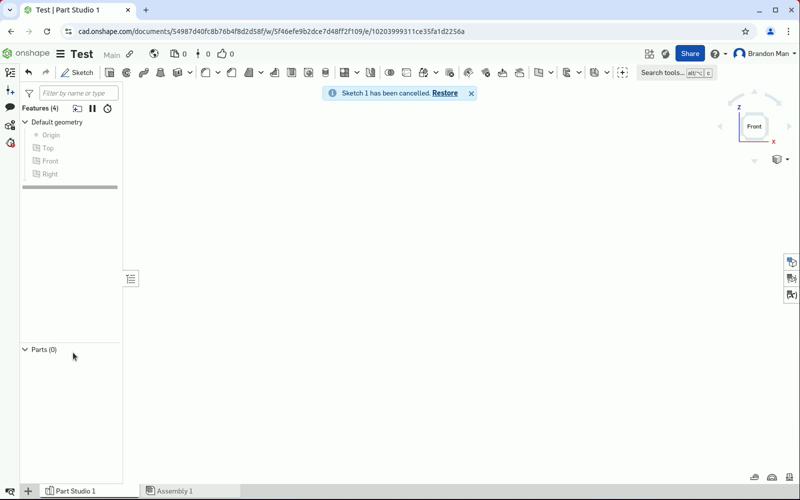
key(shift+s)
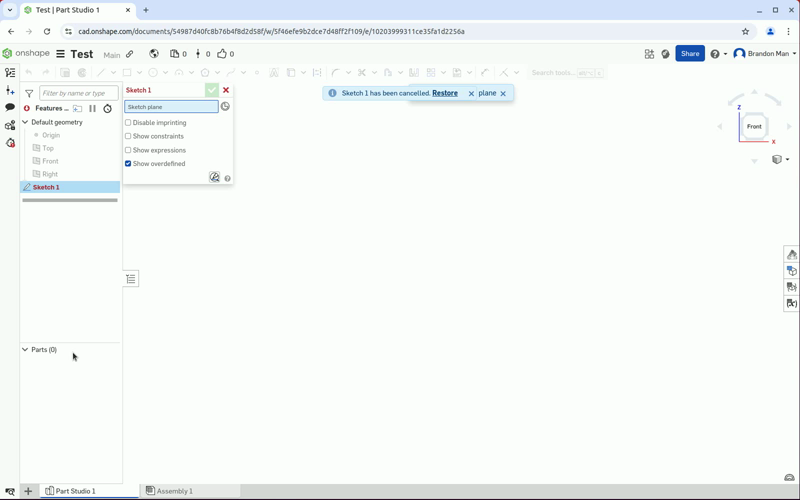
mouse_move(73, 163)
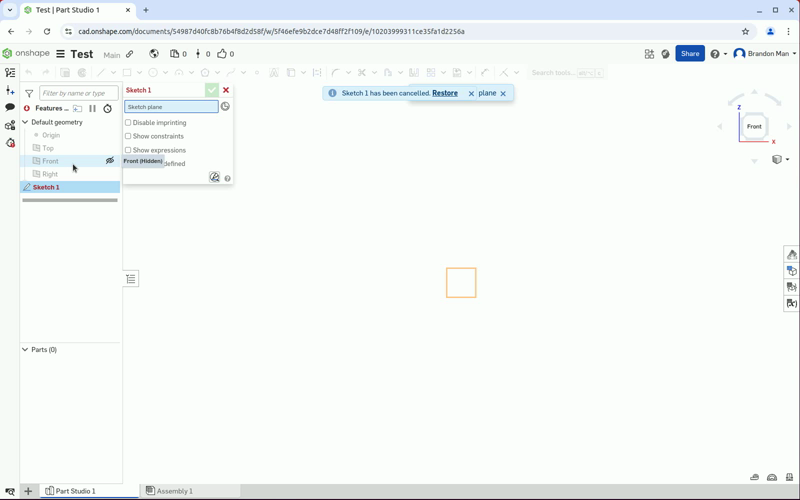
click(73, 163)
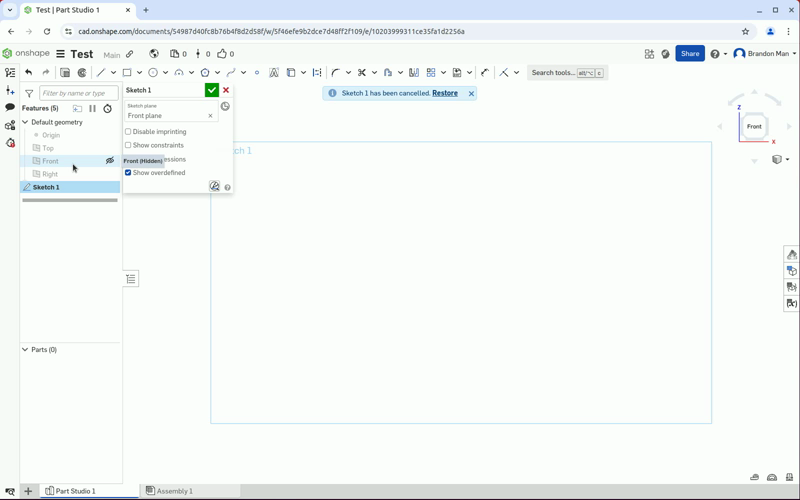
mouse_move(73, 352)
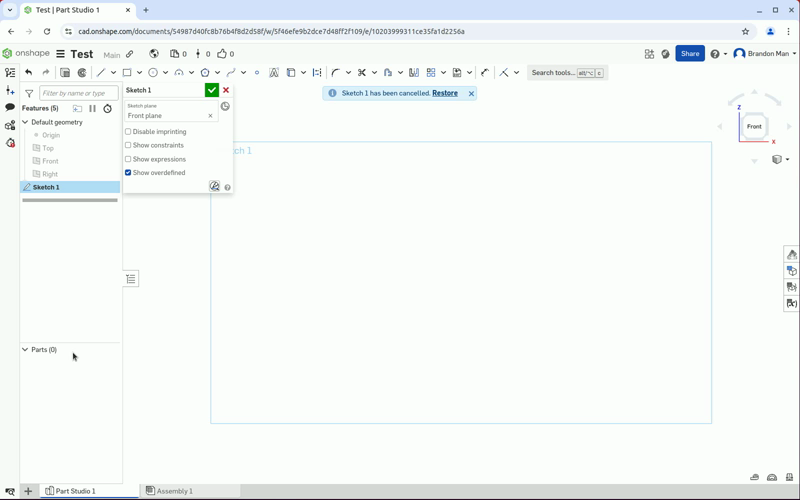
key(y)
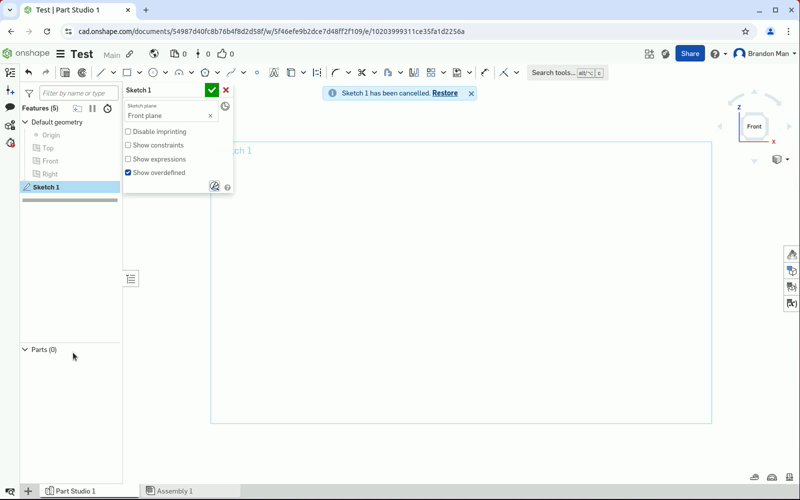
key(l)
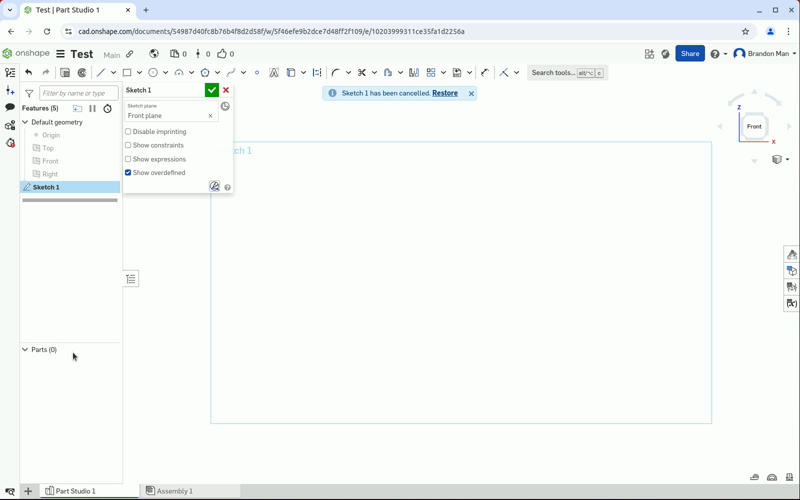
key_down(shift)
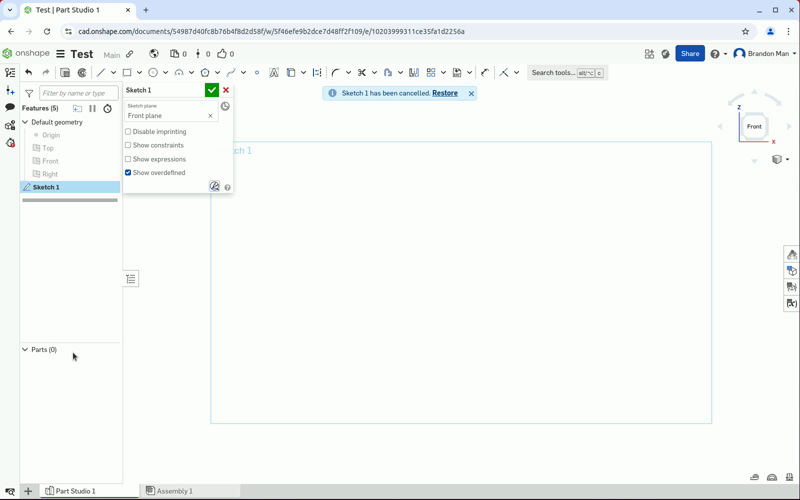
mouse_move(423, 282)
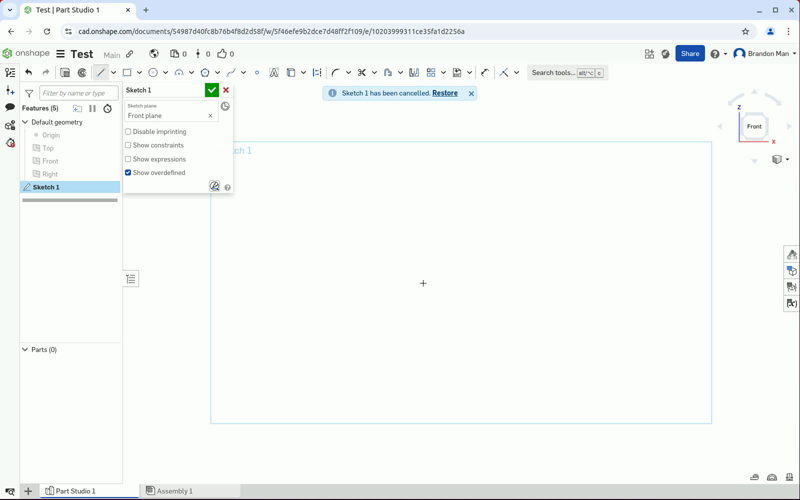
click(423, 282)
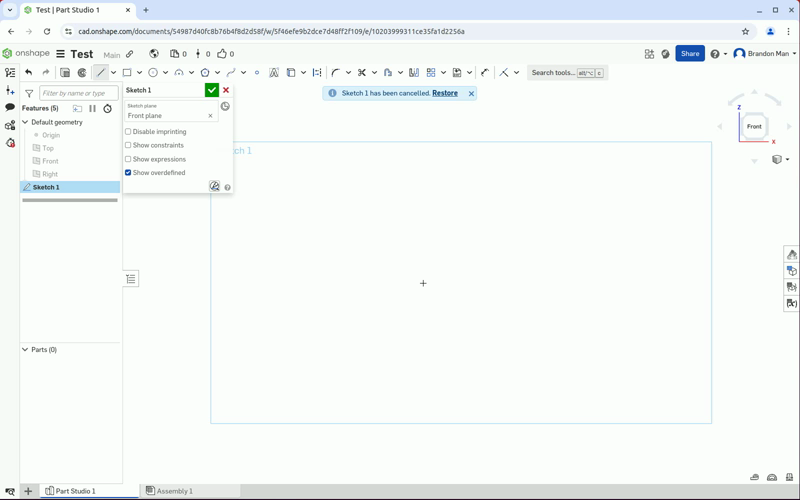
key_up(shift)
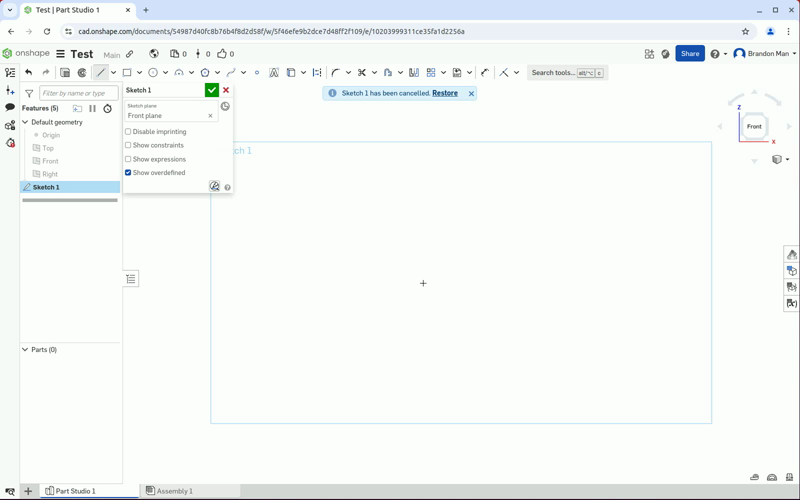
key_down(shift)
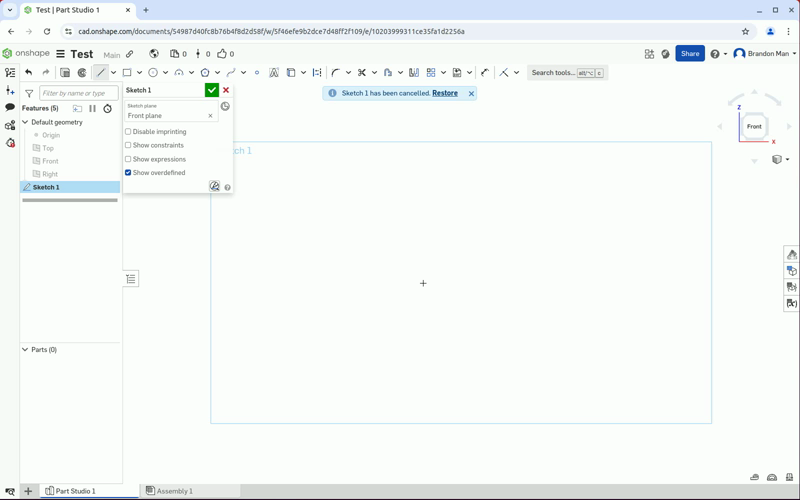
mouse_move(498, 282)
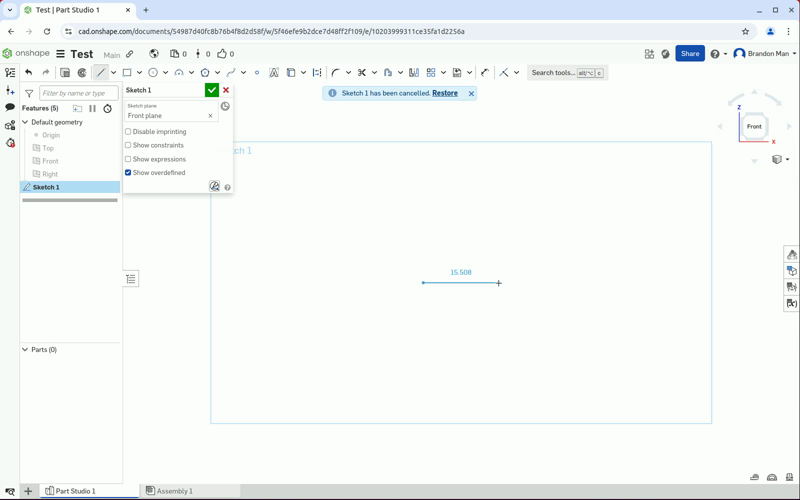
click(498, 282)
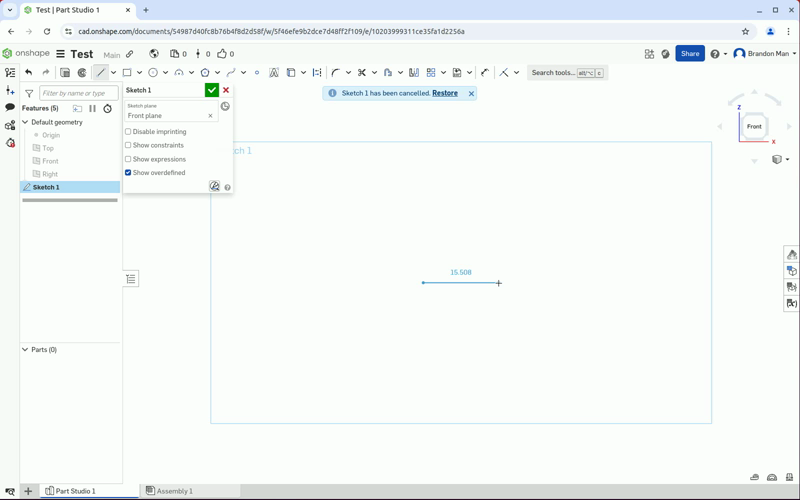
key_up(shift)
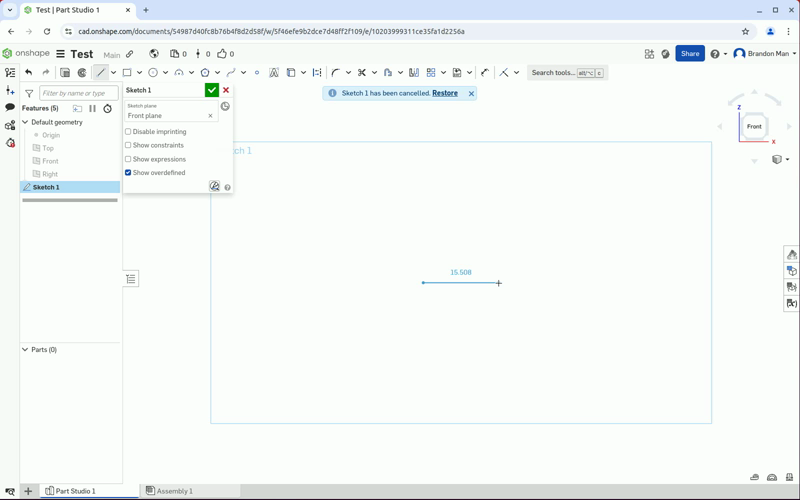
key_down(shift)
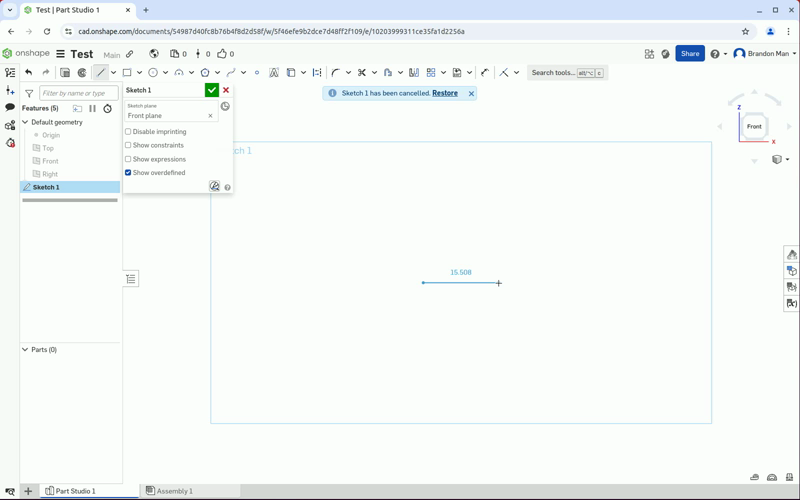
mouse_move(528, 282)
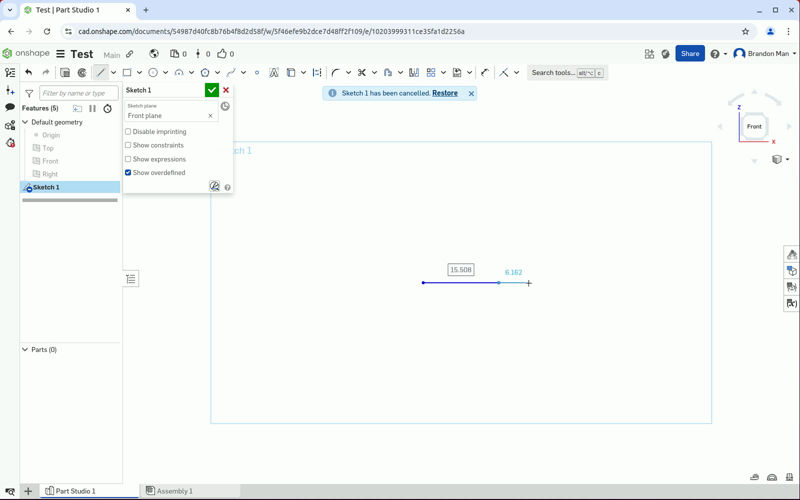
mouse_move(498, 261)
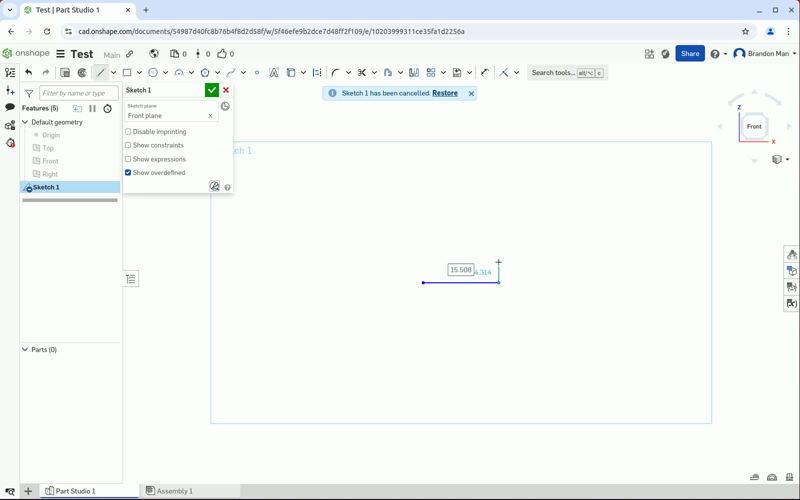
click(498, 261)
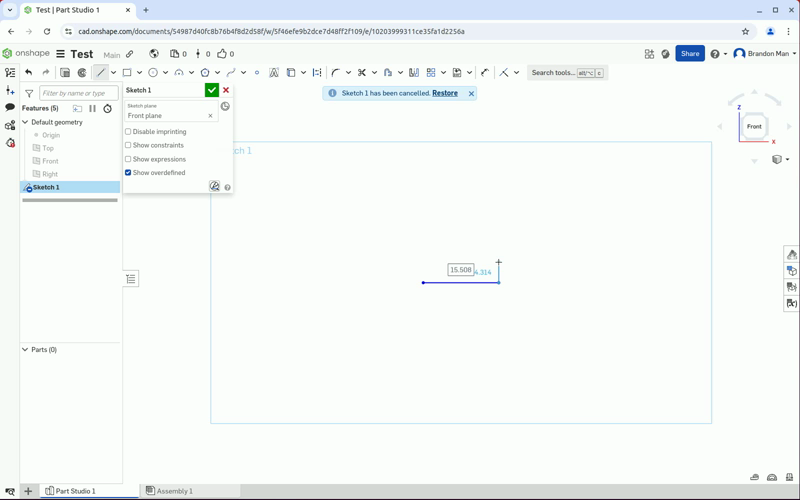
key_up(shift)
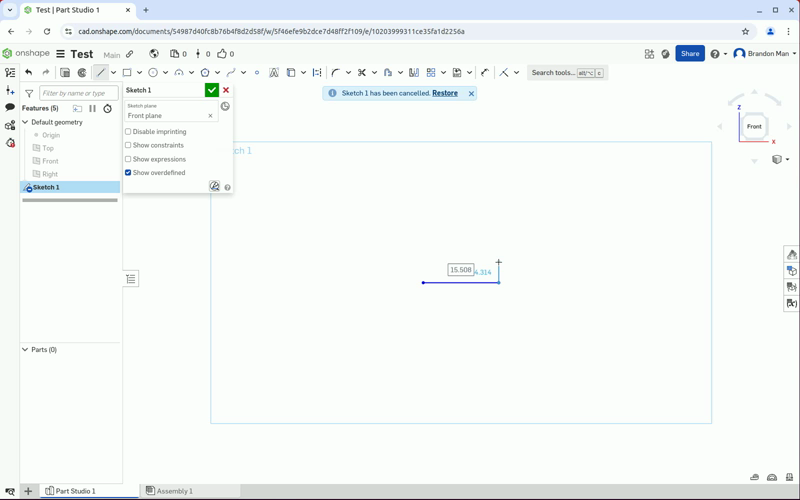
key_down(shift)
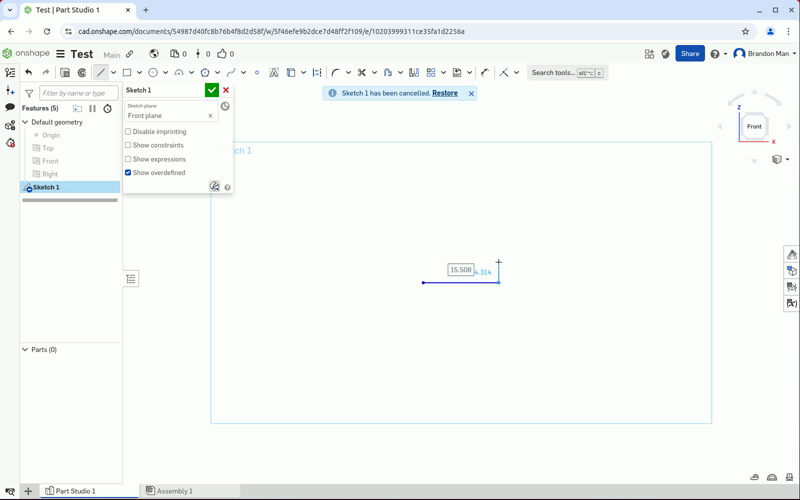
mouse_move(423, 261)
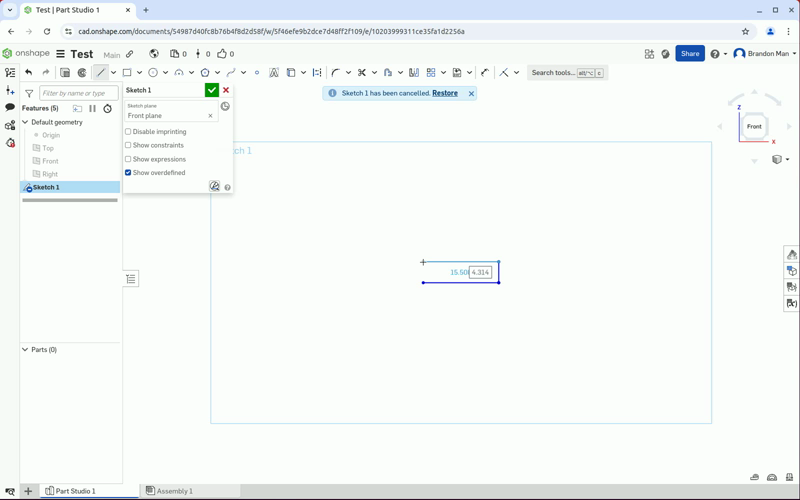
click(423, 261)
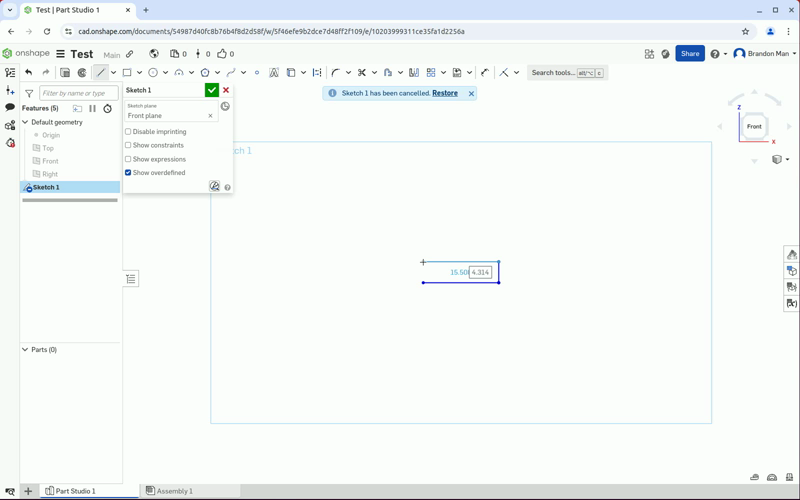
key_up(shift)
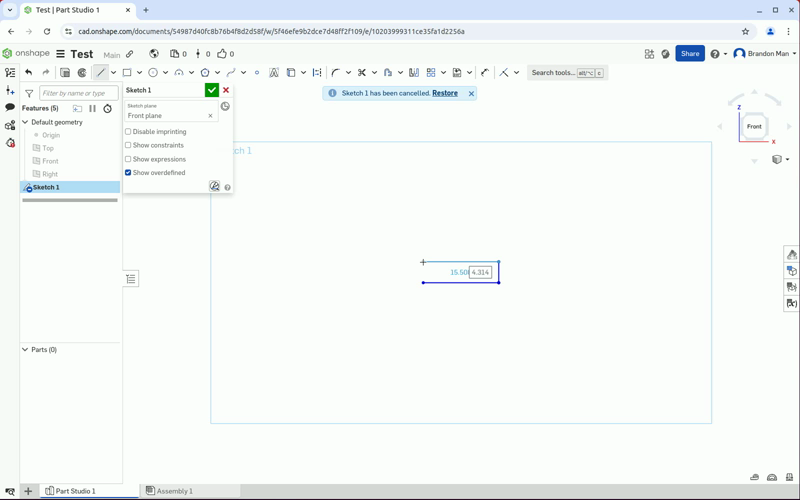
mouse_move(453, 261)
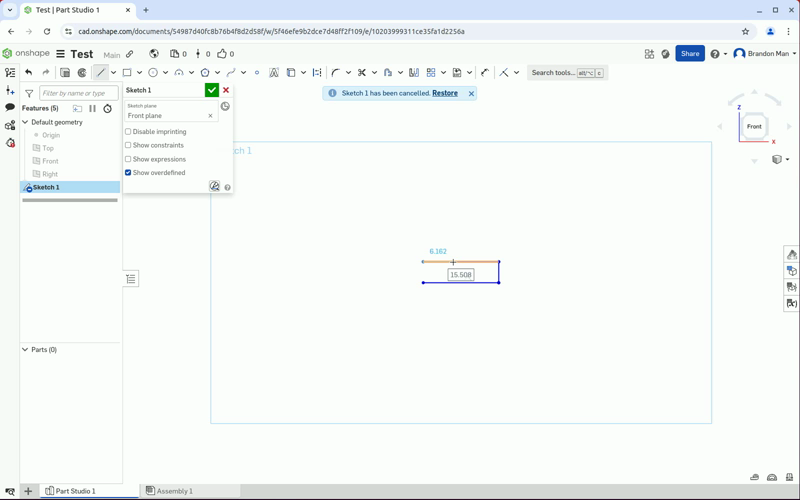
key_down(shift)
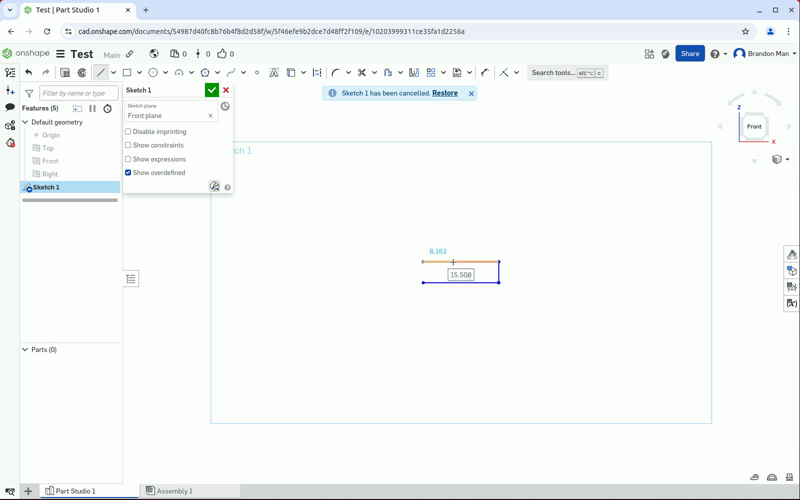
mouse_move(423, 282)
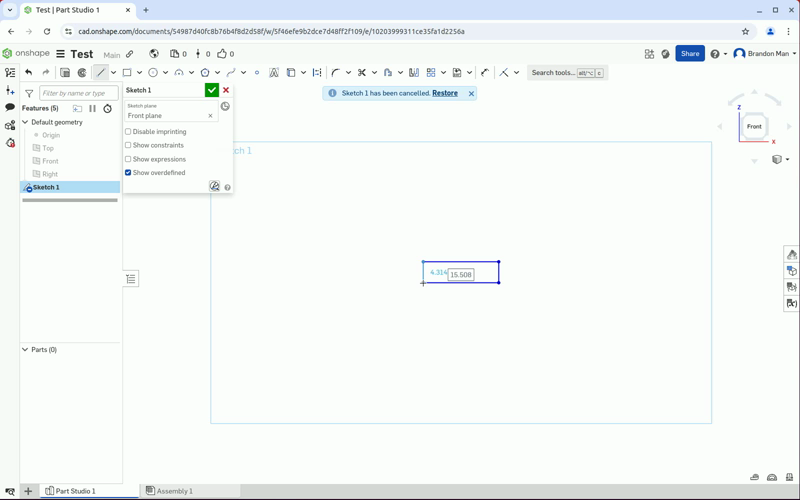
key_up(shift)
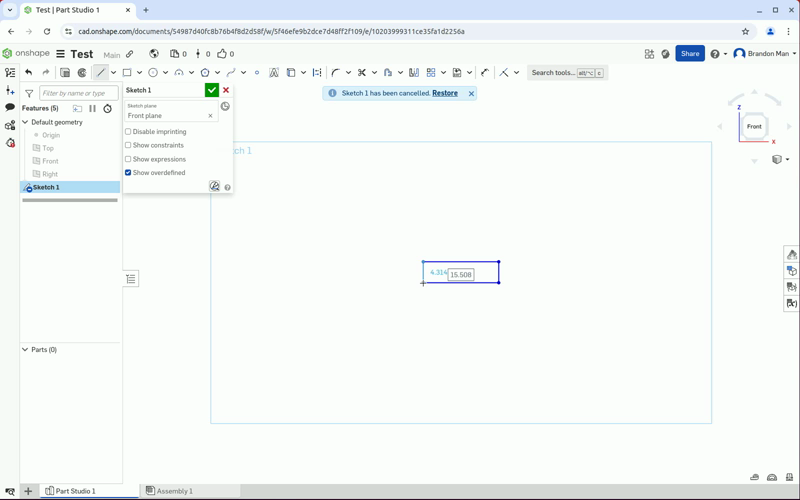
click(423, 282)
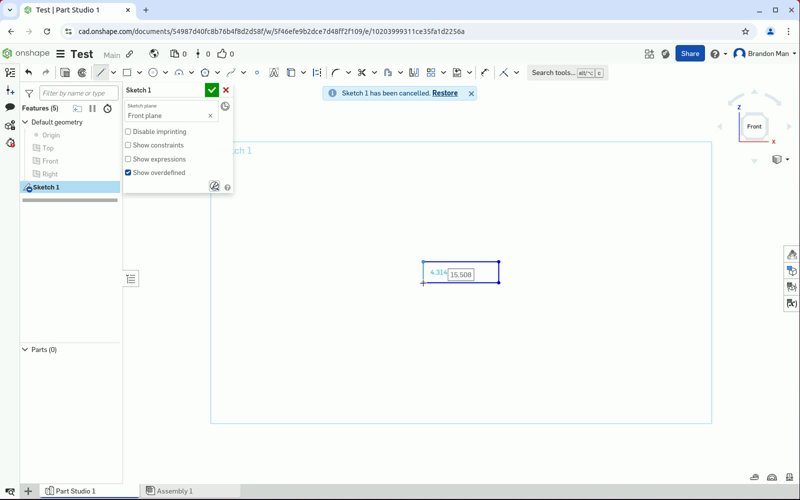
key(esc)
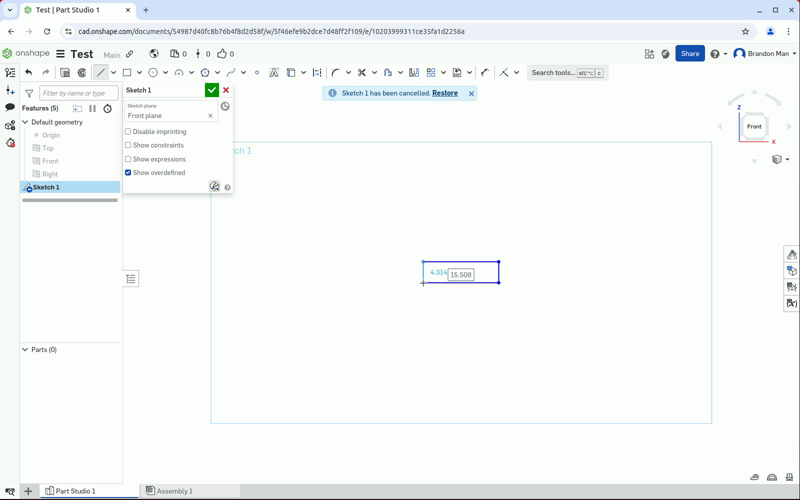
mouse_move(472, 272)
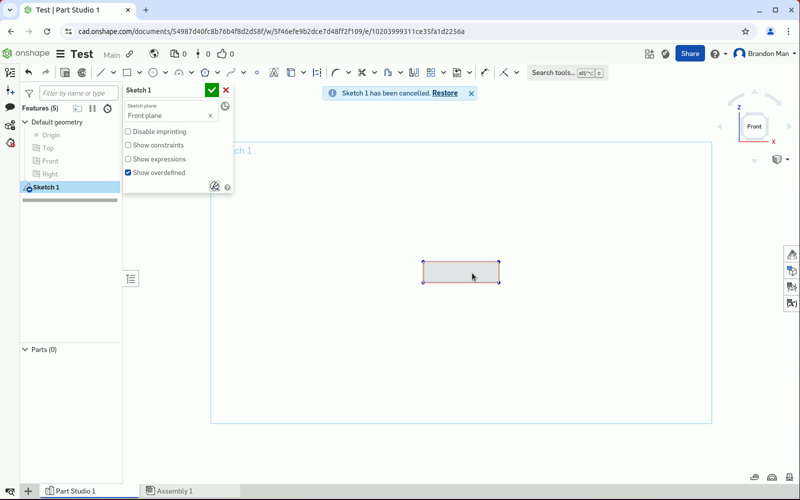
scroll(6)
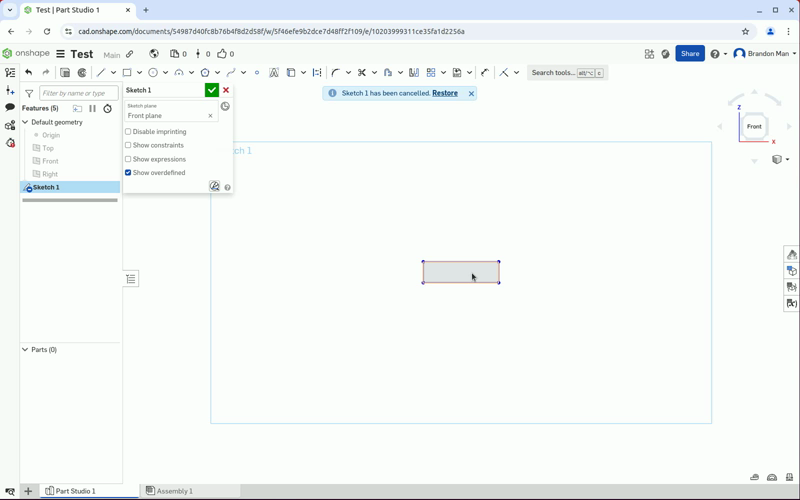
scroll(6)
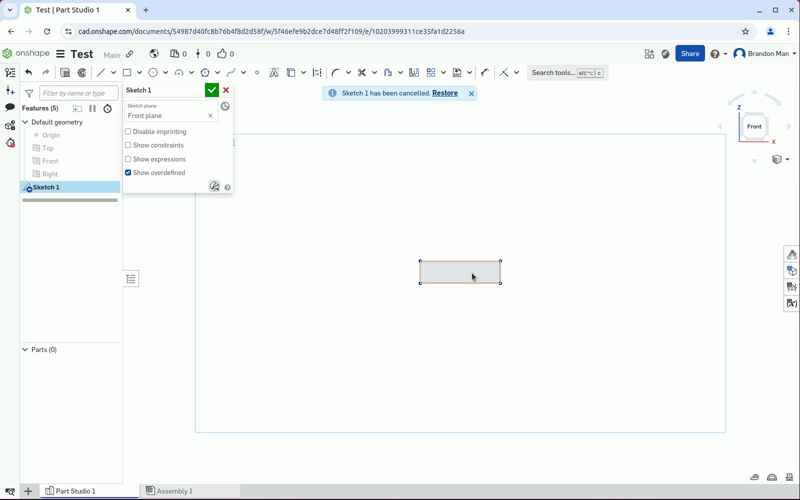
scroll(6)
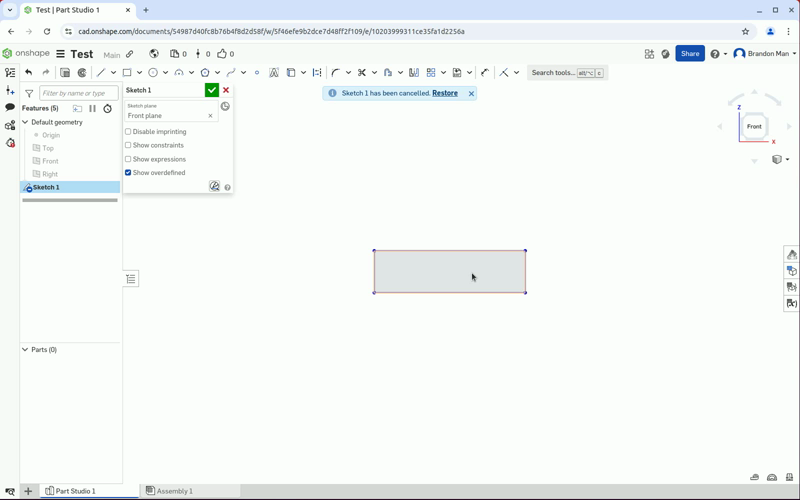
scroll(6)
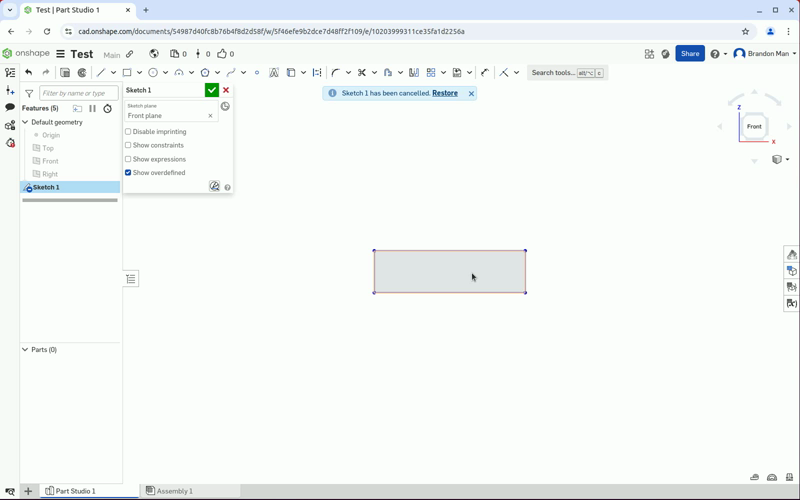
scroll(6)
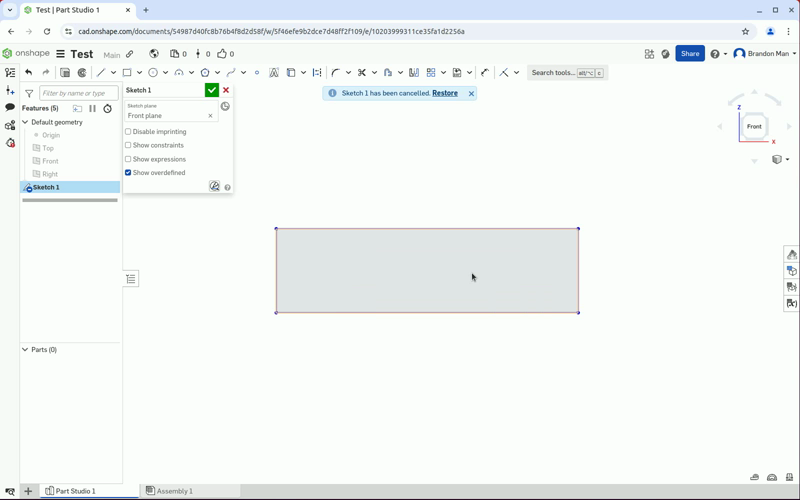
scroll(6)
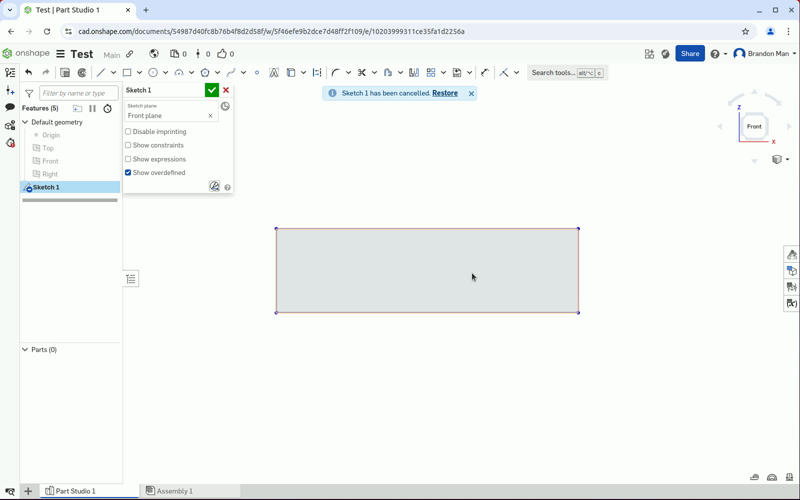
scroll(6)
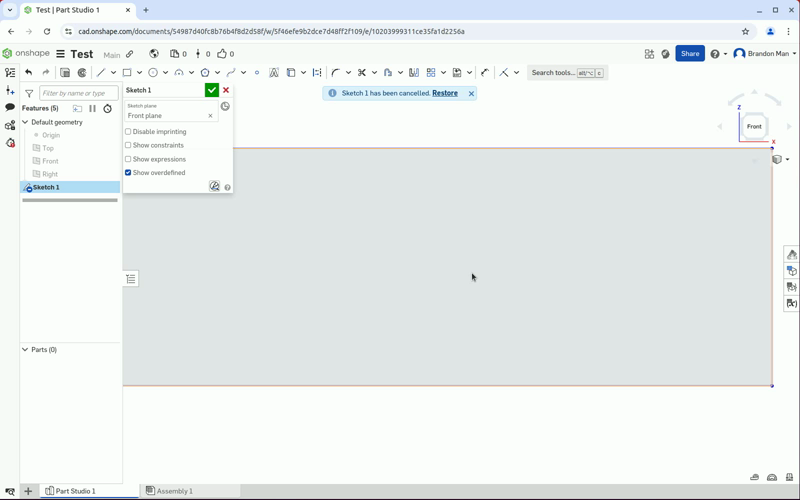
click(472, 272)
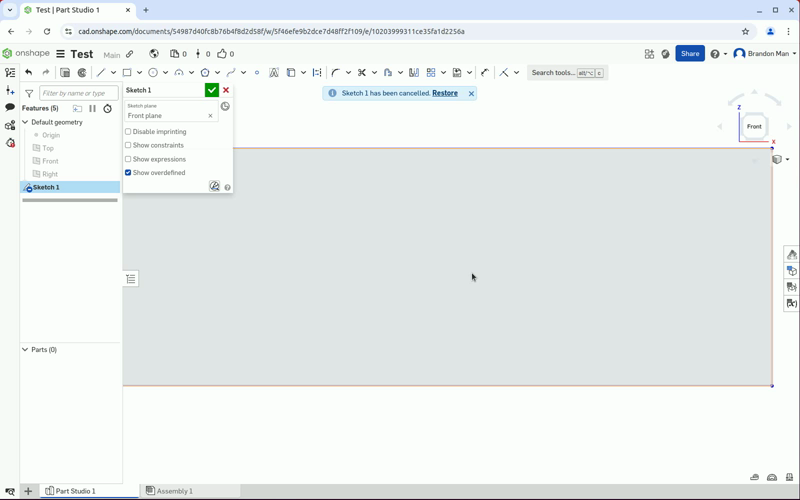
scroll(-6)
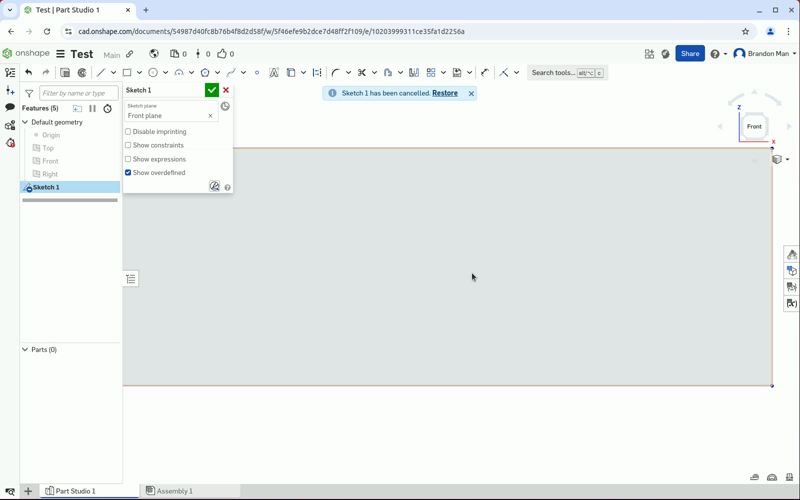
scroll(-6)
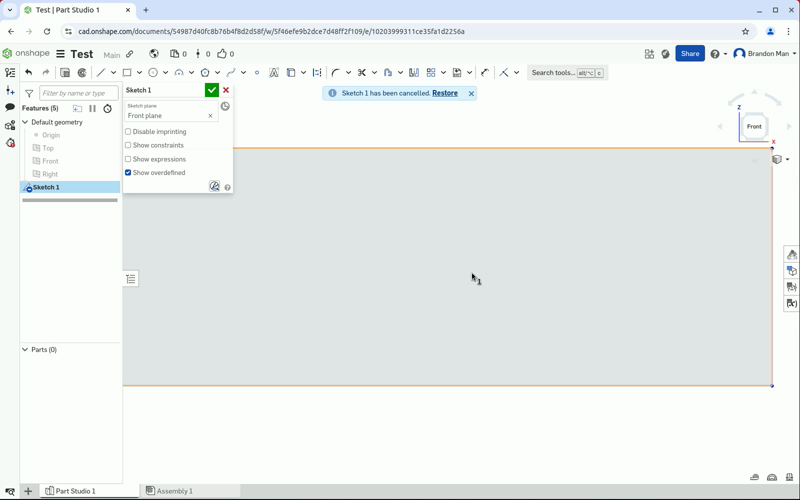
scroll(-6)
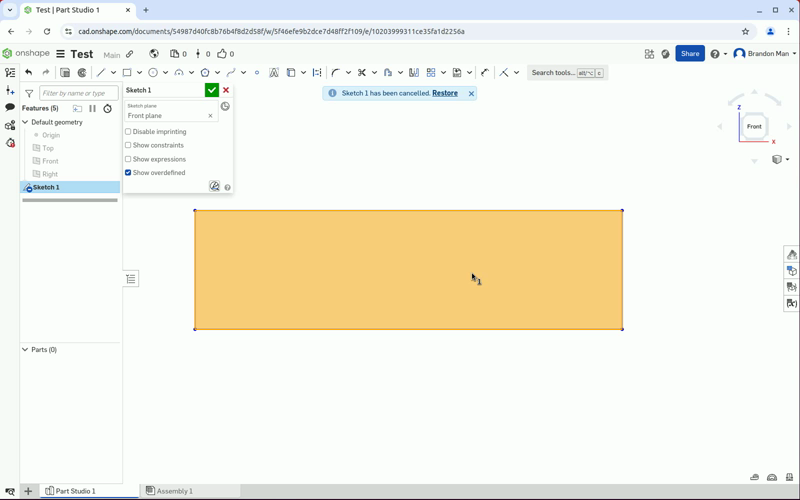
scroll(-6)
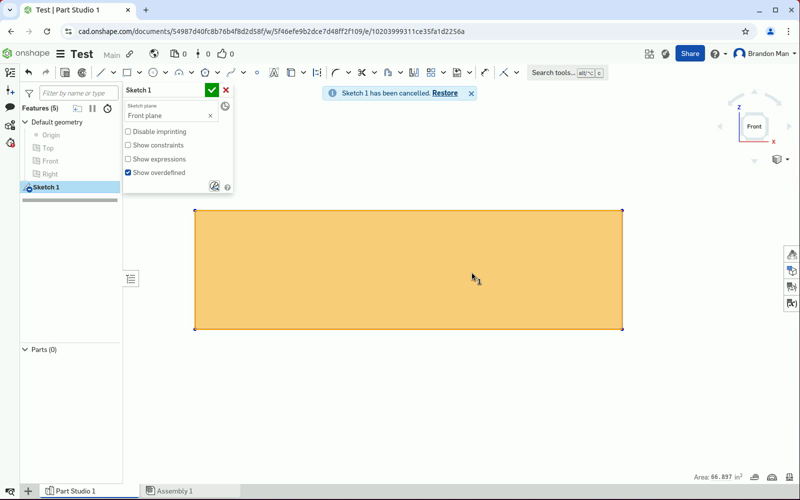
scroll(-6)
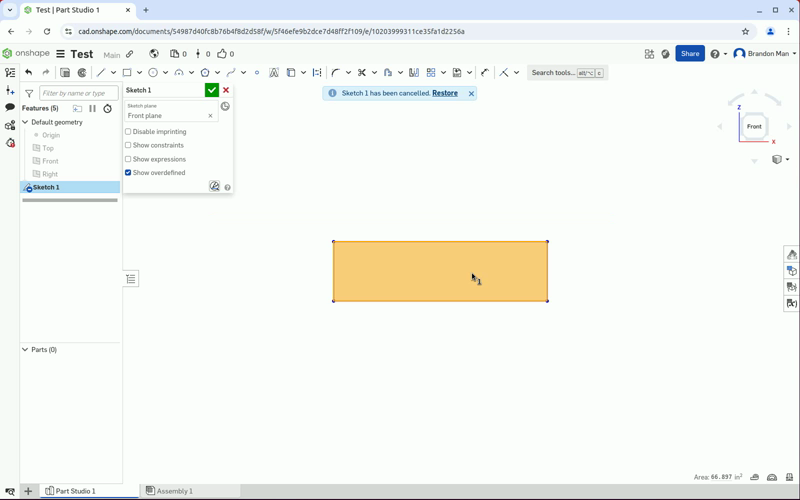
scroll(-6)
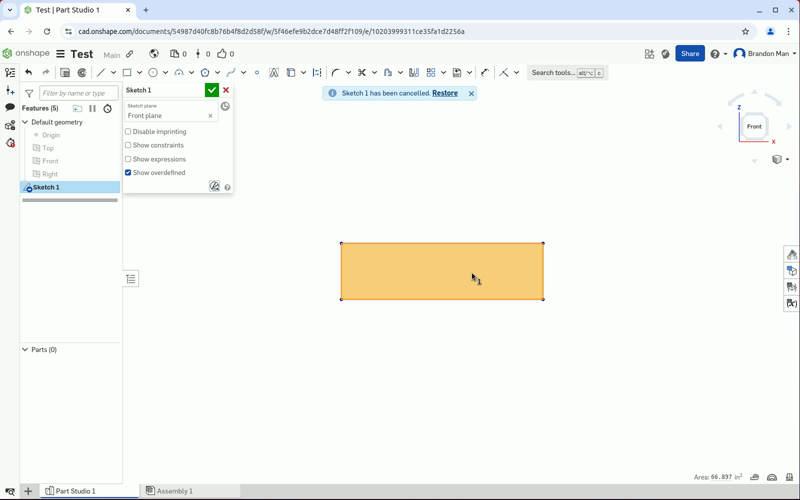
scroll(-6)
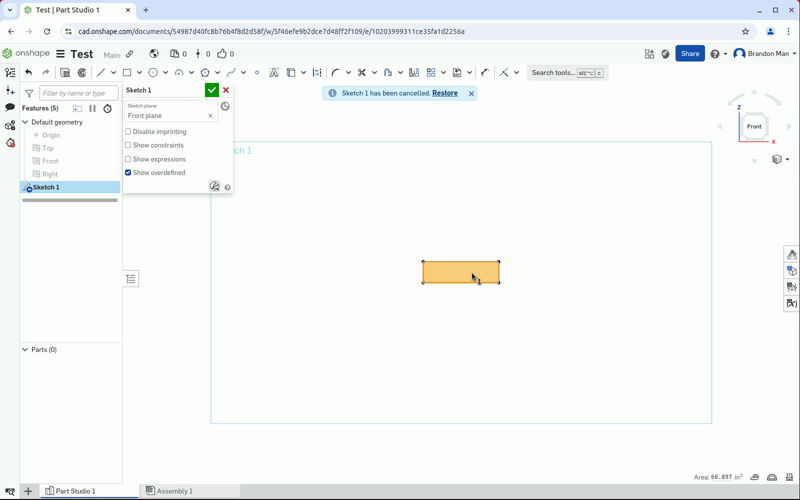
mouse_move(73, 352)
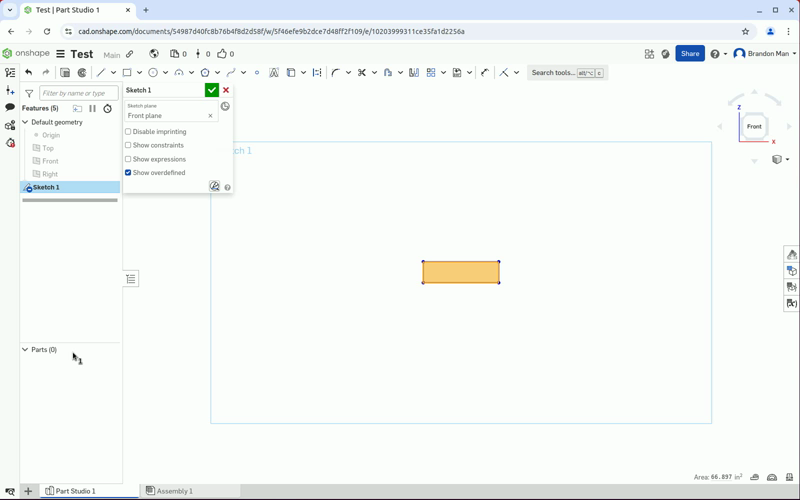
key(shift+y)
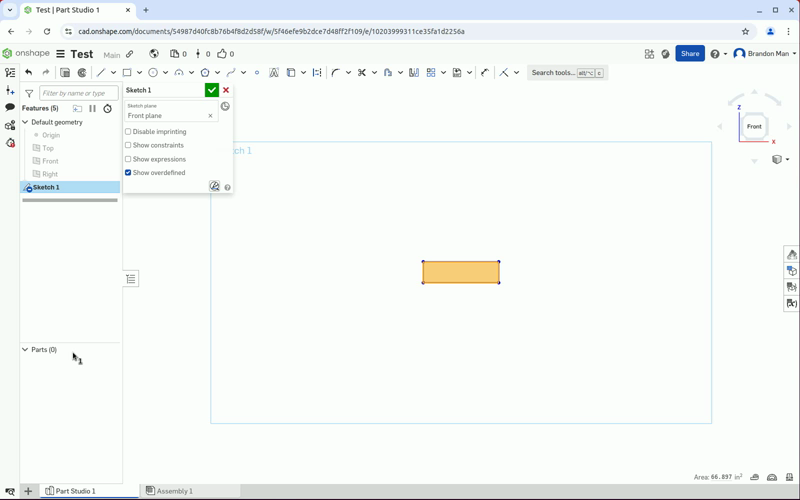
key(shift+e)
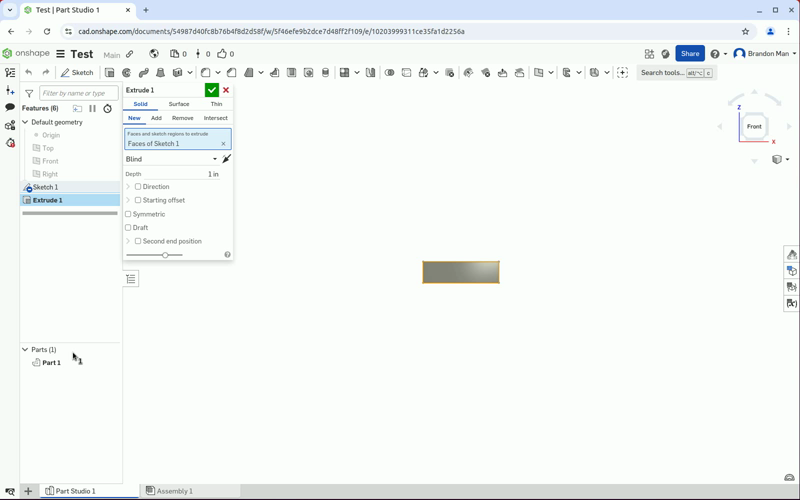
mouse_move(143, 106)
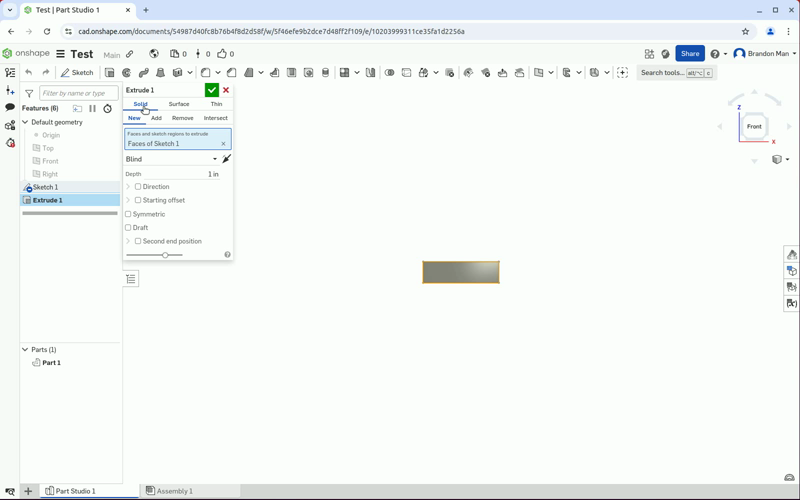
click(143, 106)
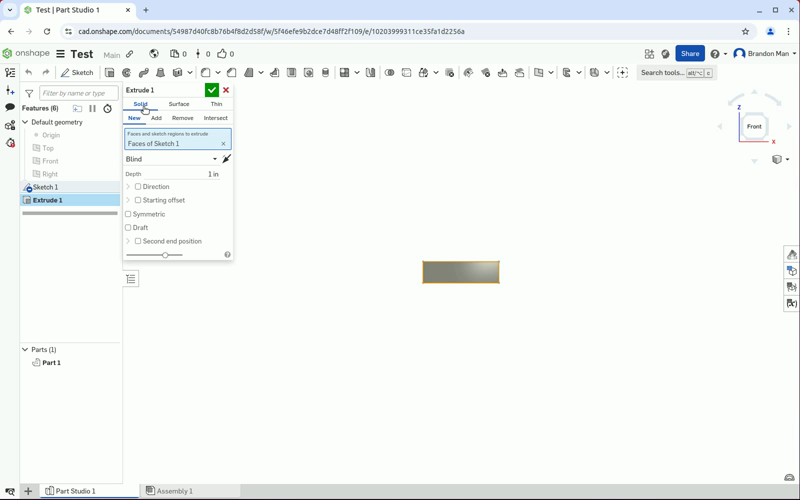
mouse_move(137, 120)
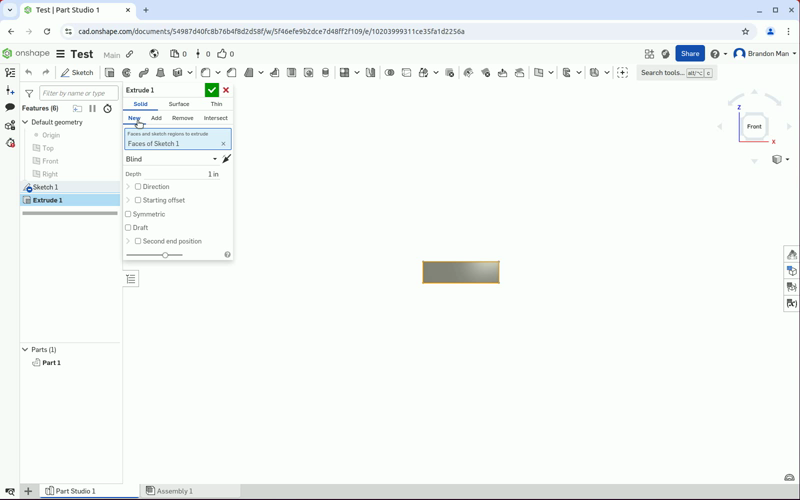
click(137, 120)
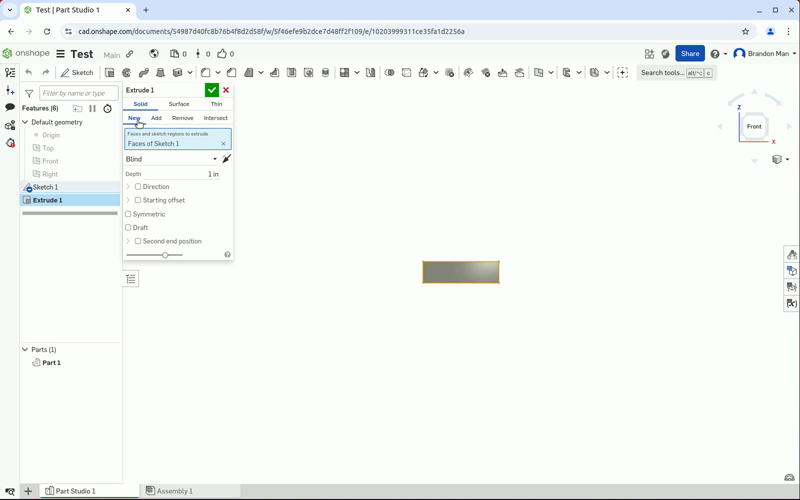
key(tab, 4)
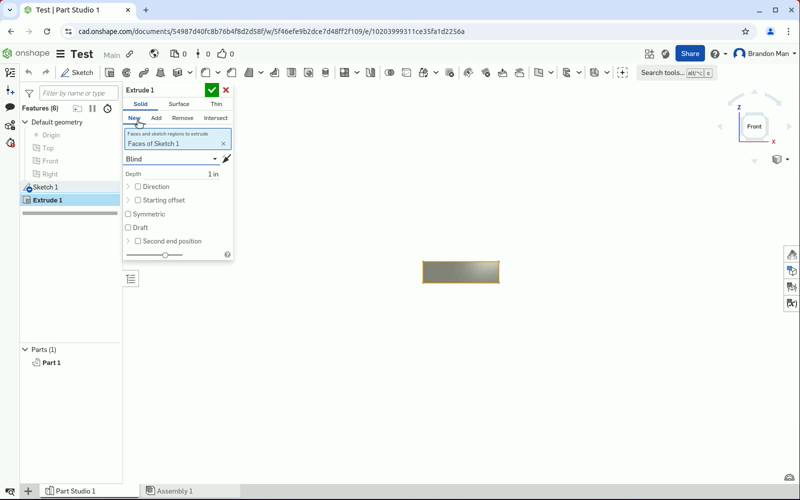
text(23.108)
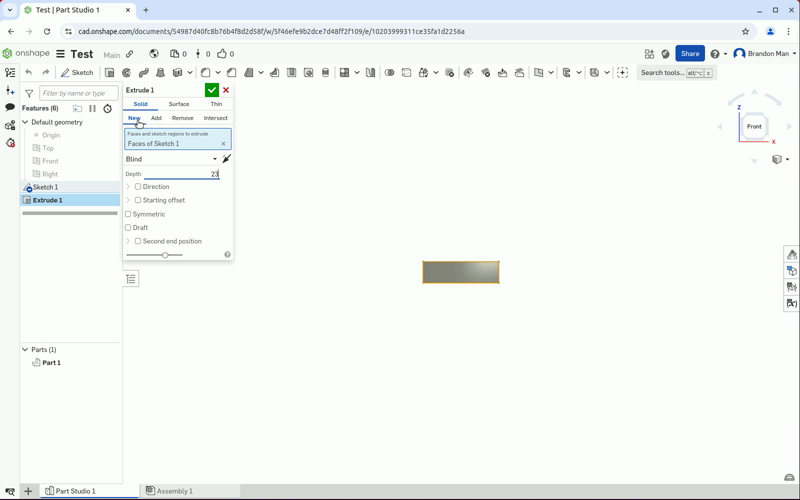
key(enter)
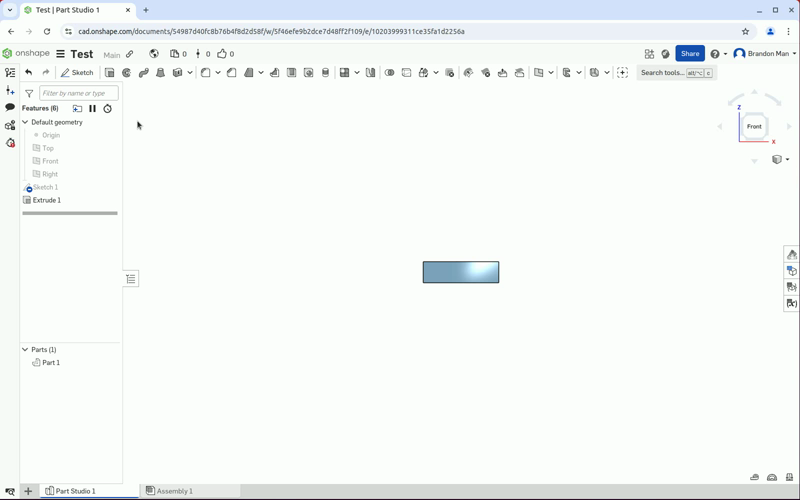
key(shift+h)
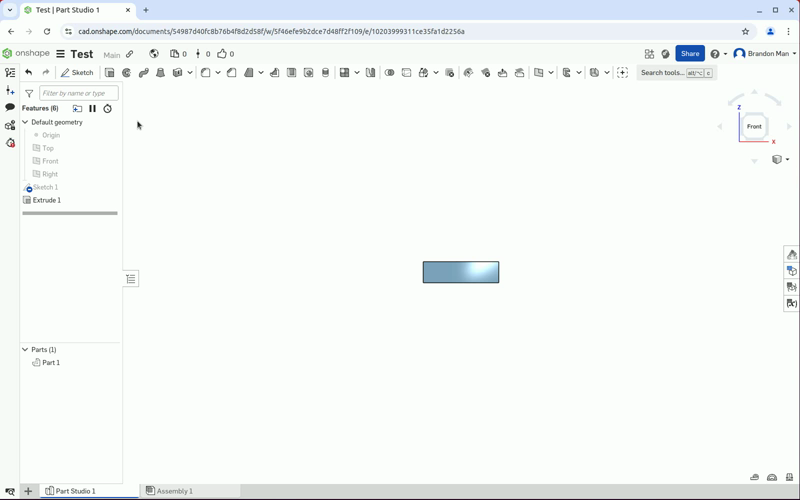
key(shift+h)
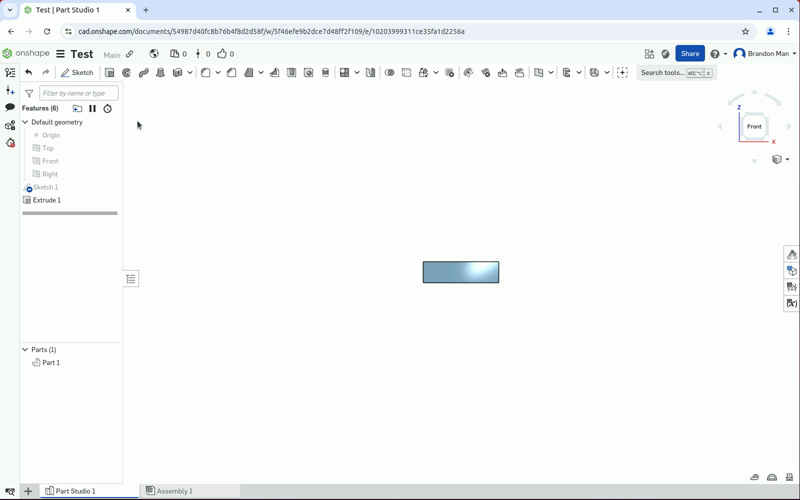
mouse_move(73, 189)
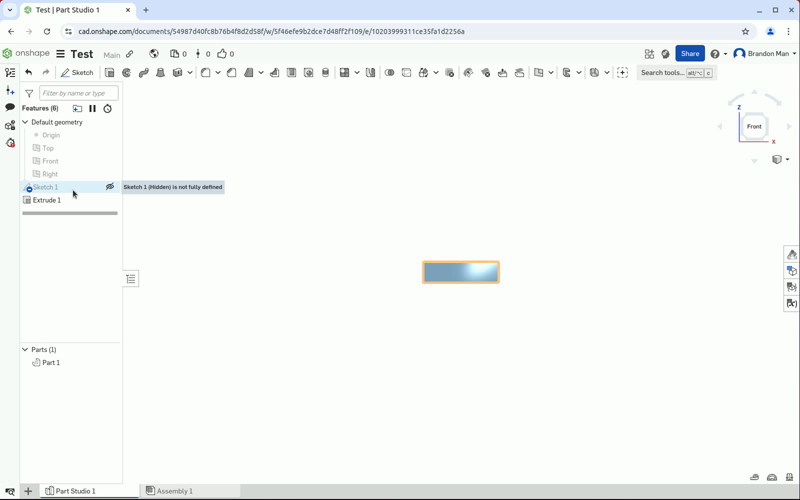
click(73, 189)
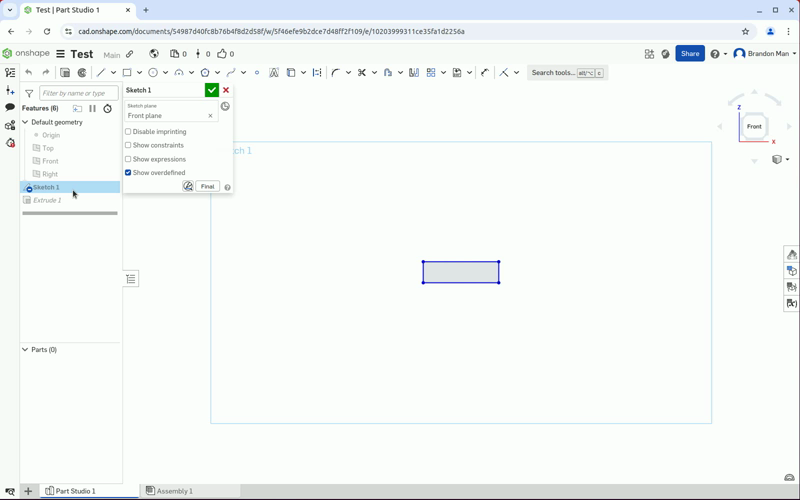
mouse_move(229, 92)
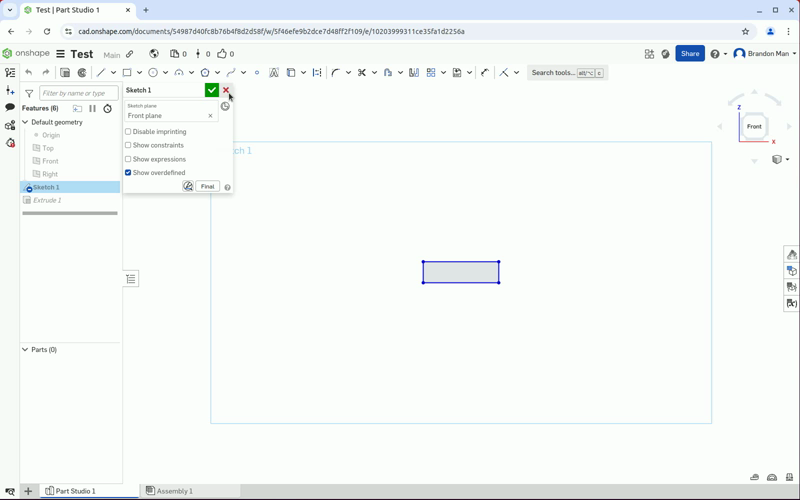
click(229, 92)
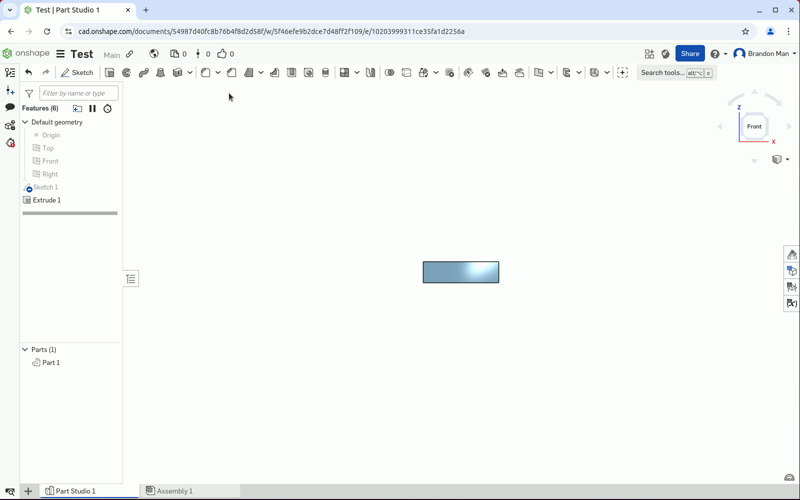
mouse_move(73, 352)
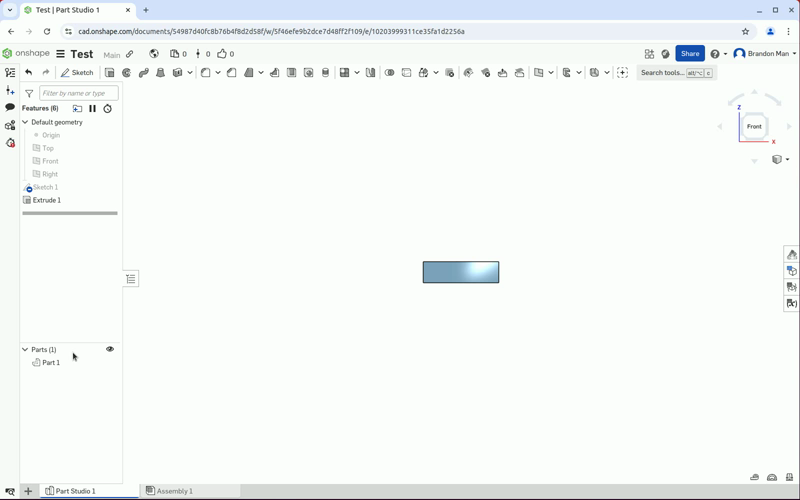
key(y)
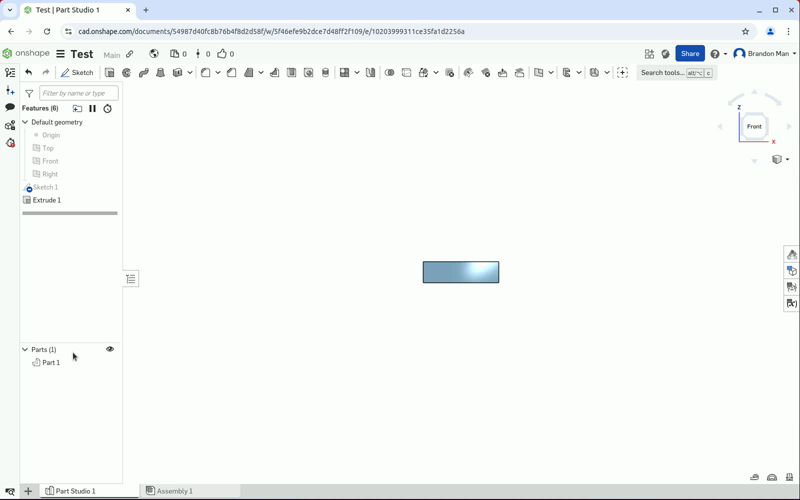
key(shift+p)
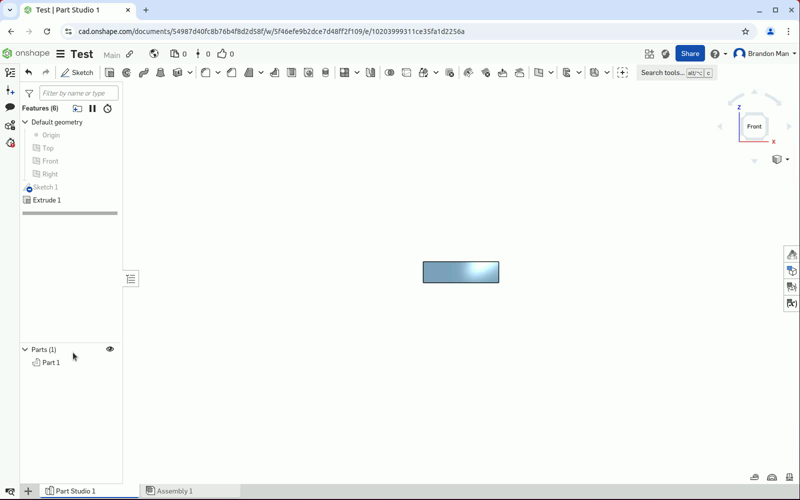
key(space)
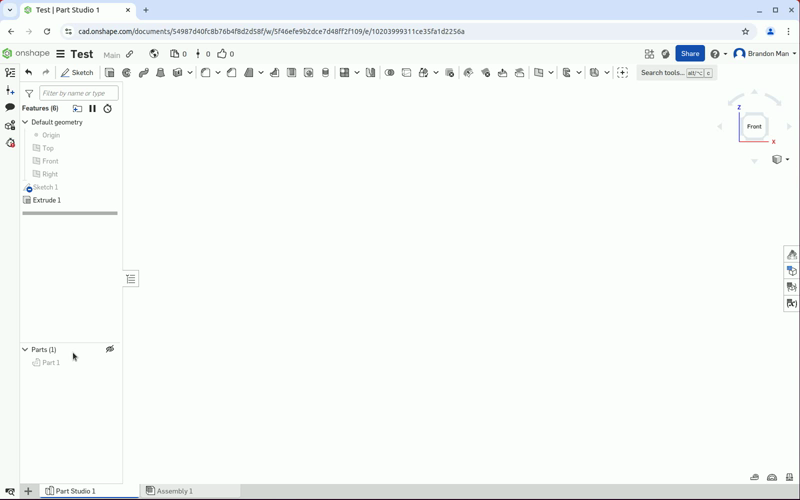
key_down(shift)
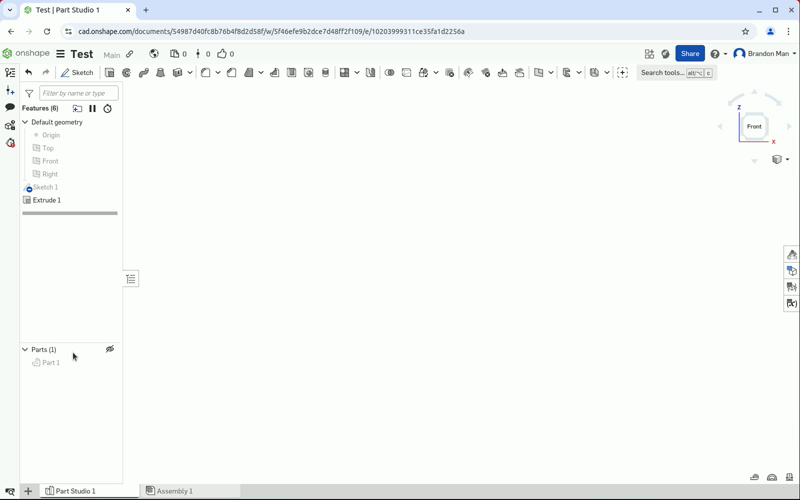
key(down)
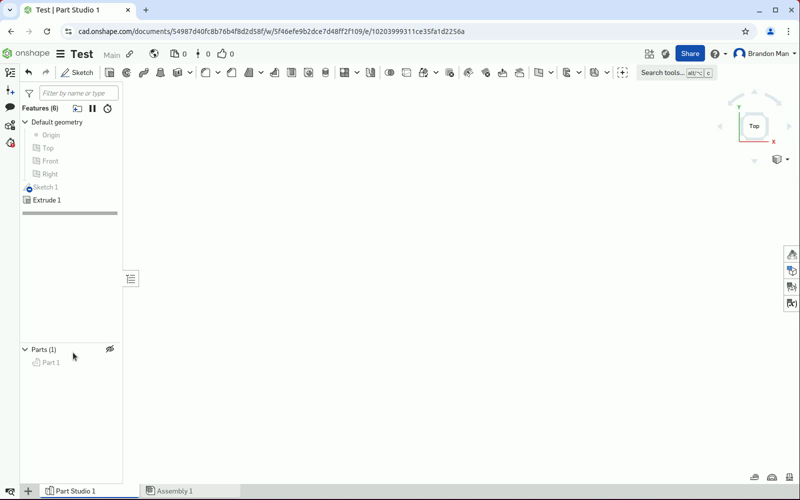
key_up(shift)
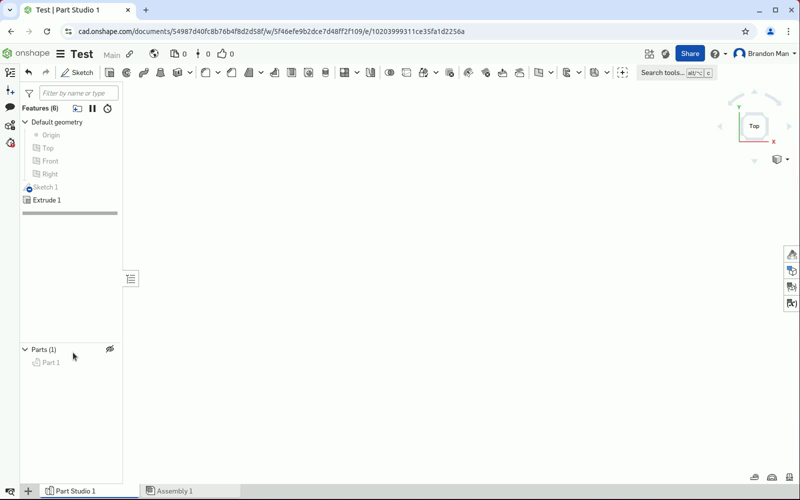
mouse_move(73, 352)
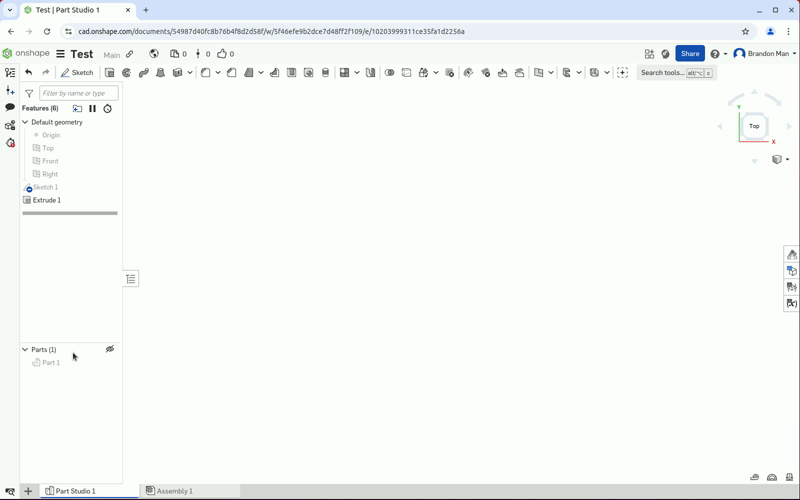
key(shift+y)
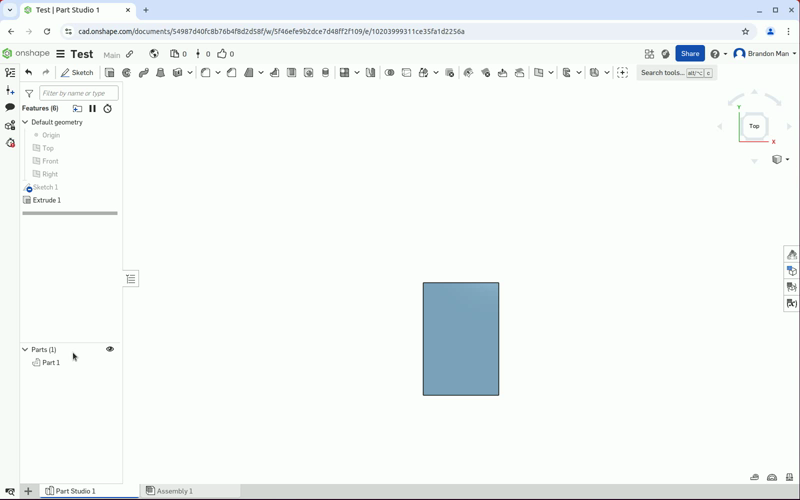
mouse_move(541, 75)
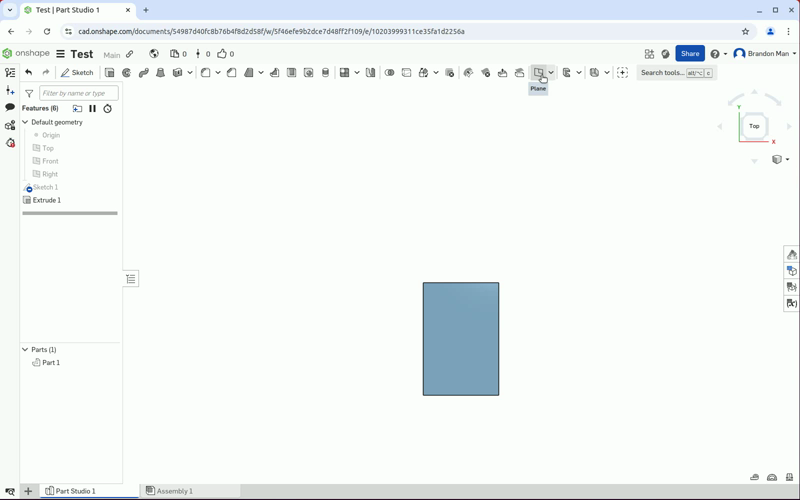
click(541, 75)
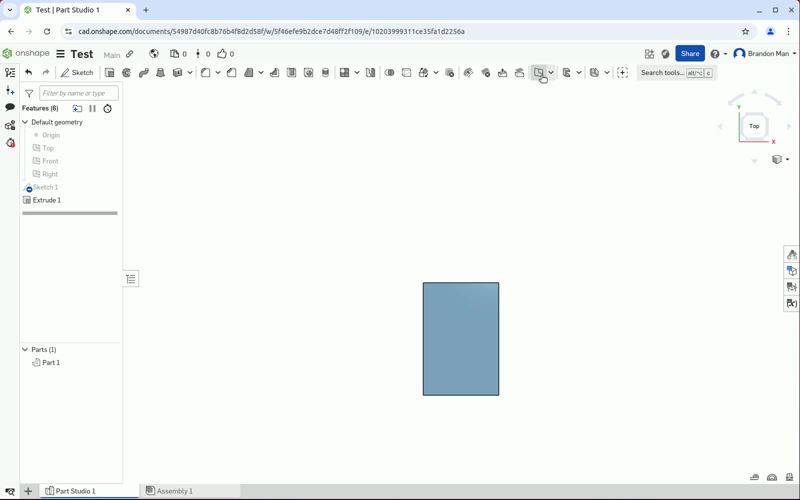
mouse_move(73, 150)
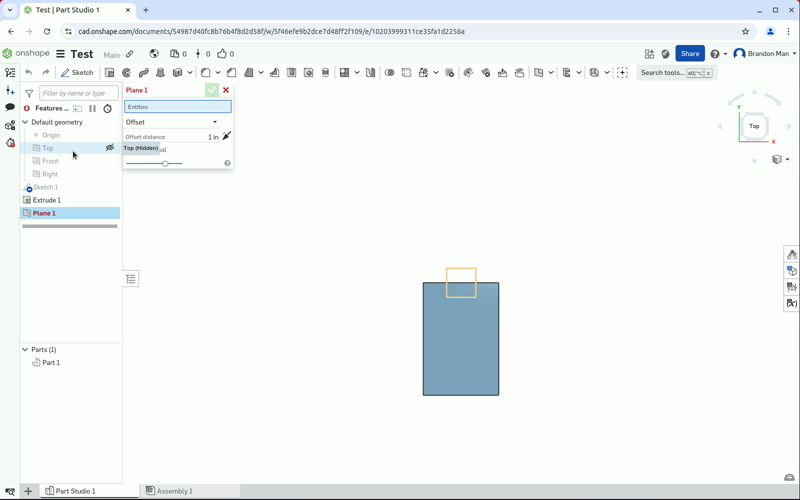
click(73, 150)
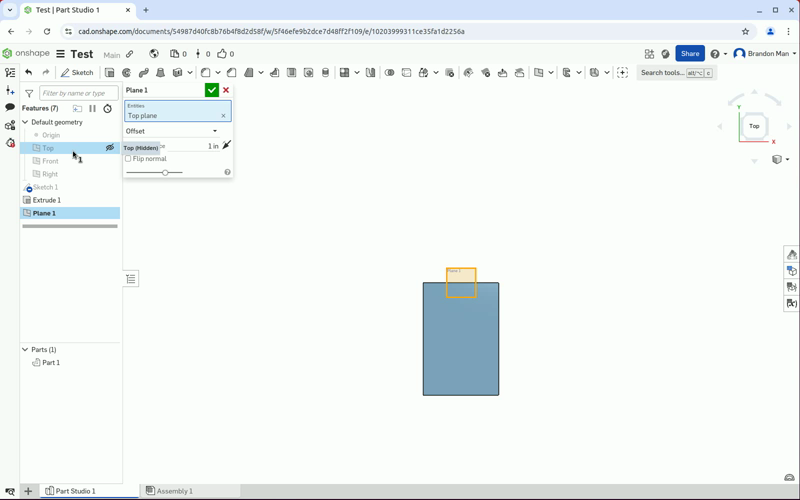
key(tab, 2)
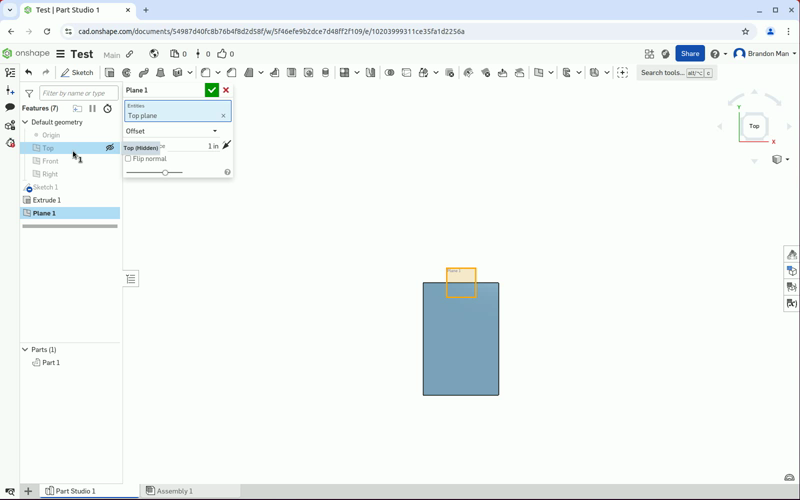
text(4.344)
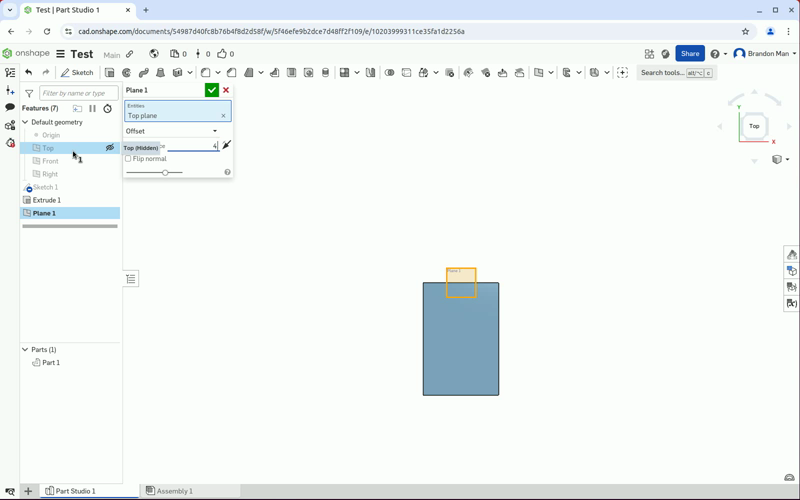
key(enter, 2)
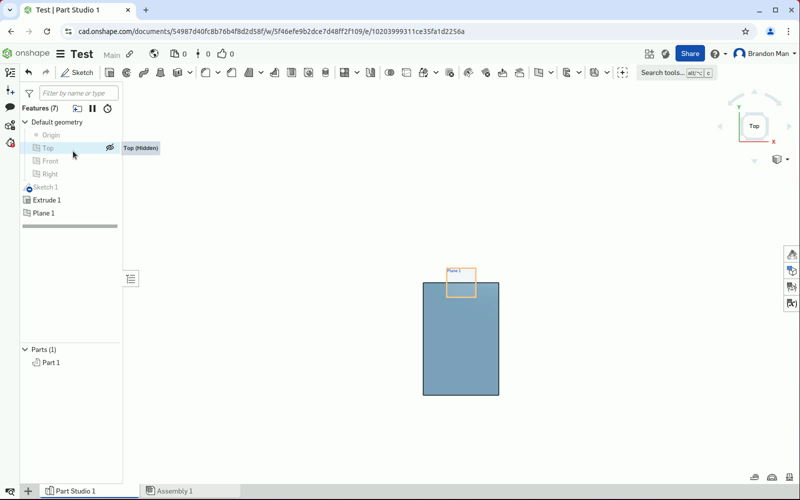
key(shift+s)
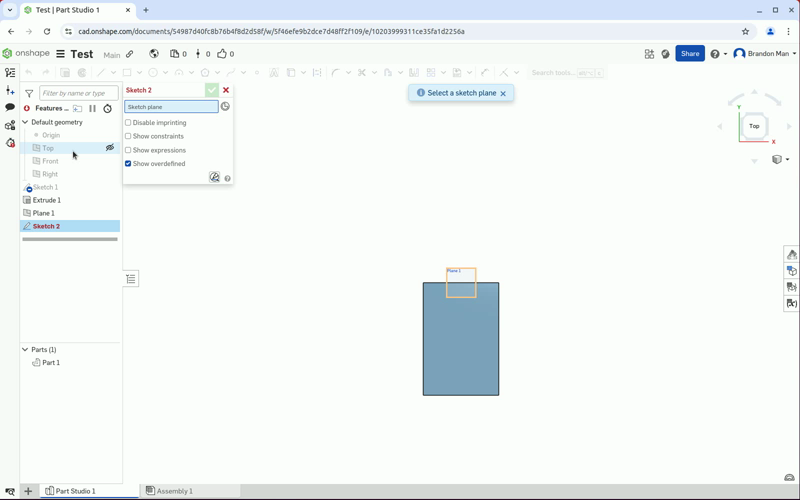
mouse_move(73, 215)
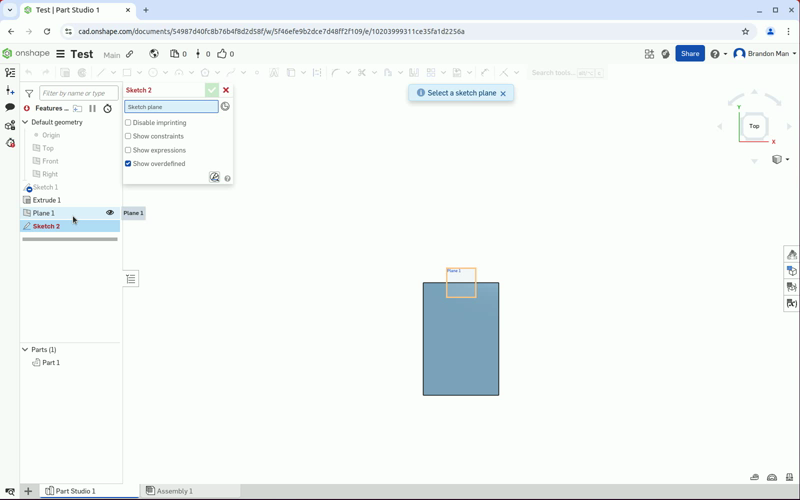
click(73, 215)
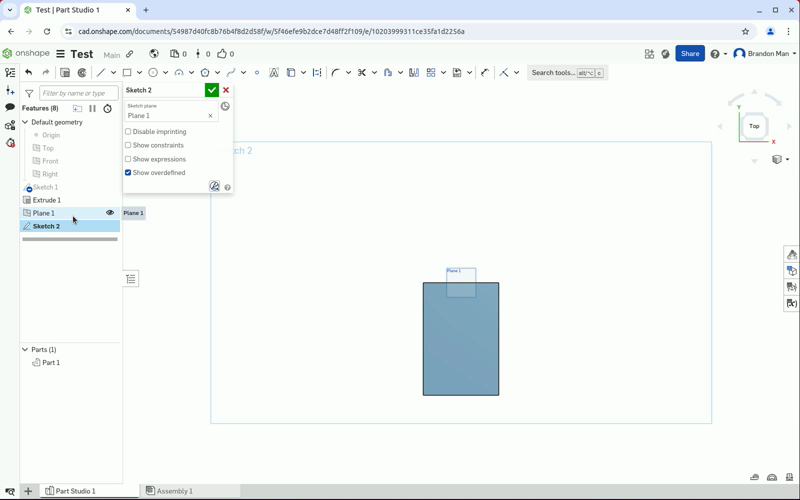
mouse_move(73, 352)
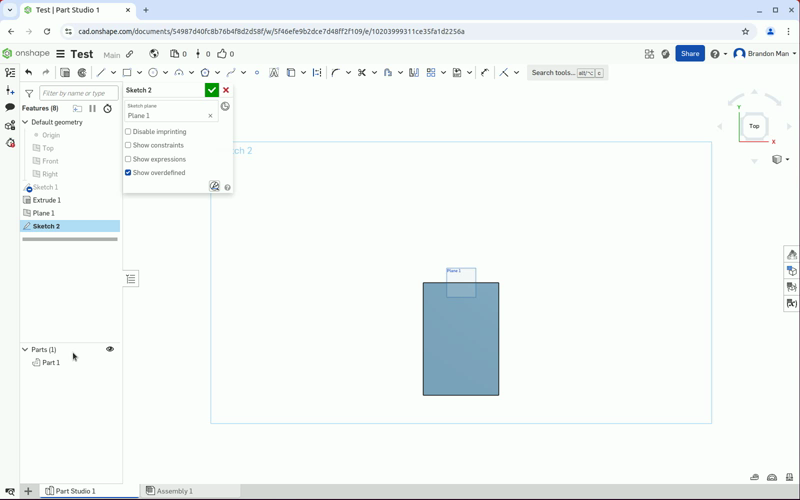
key(y)
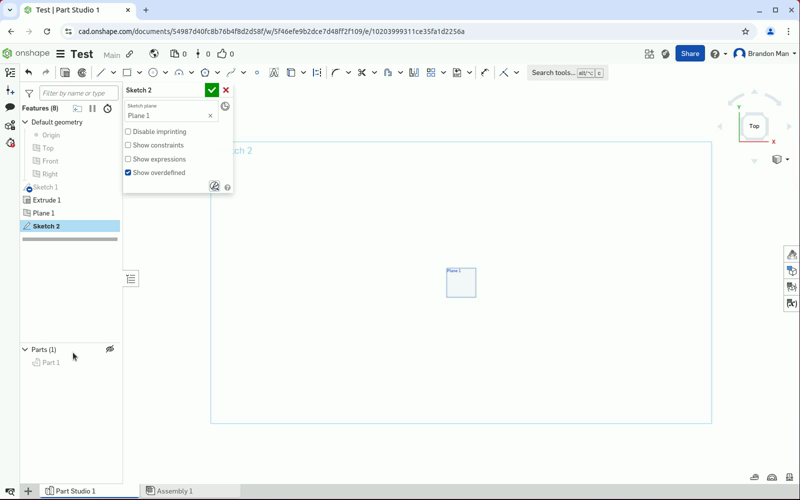
key(l)
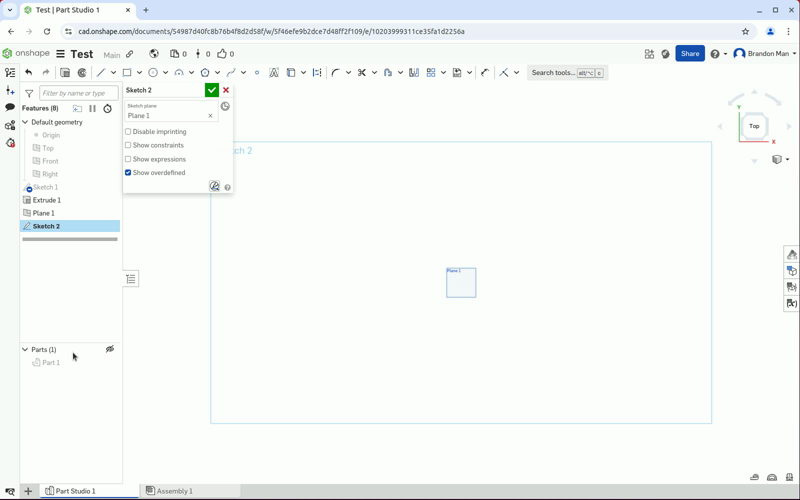
key_down(shift)
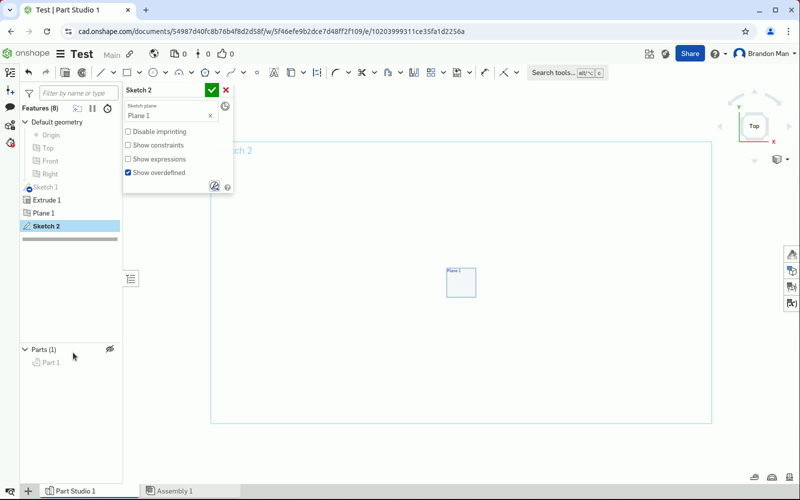
mouse_move(426, 391)
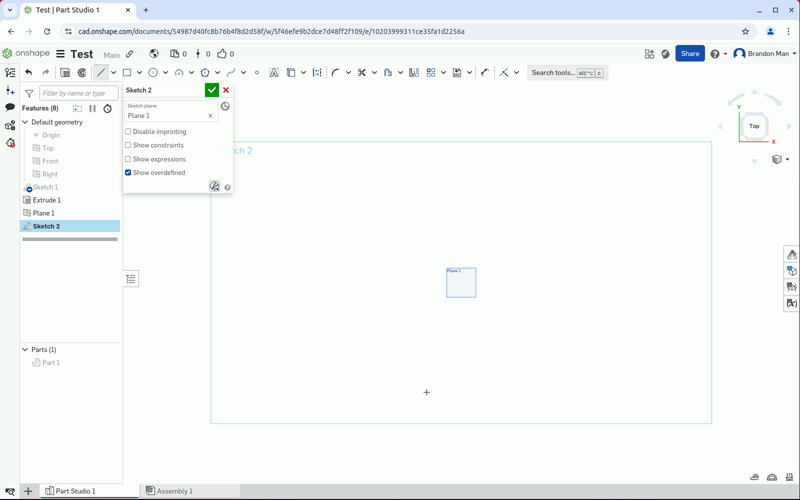
click(426, 391)
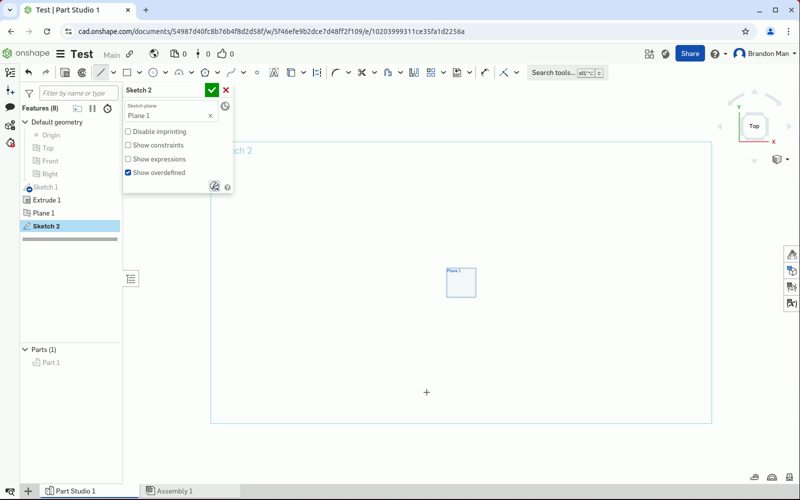
key_up(shift)
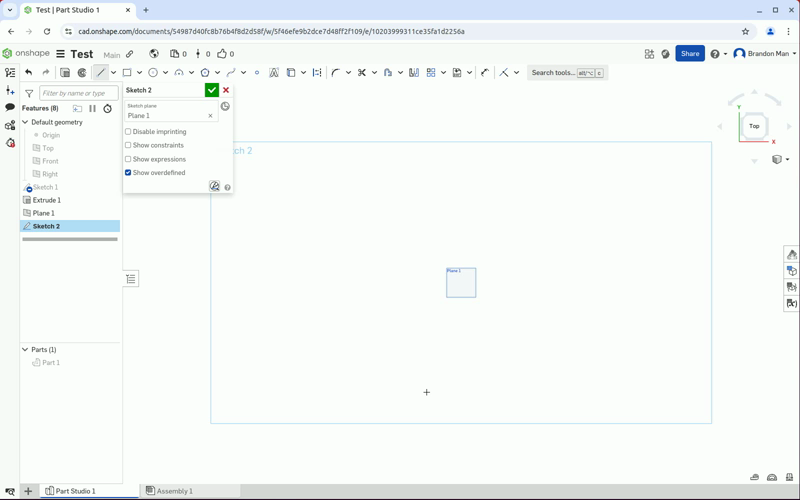
key_down(shift)
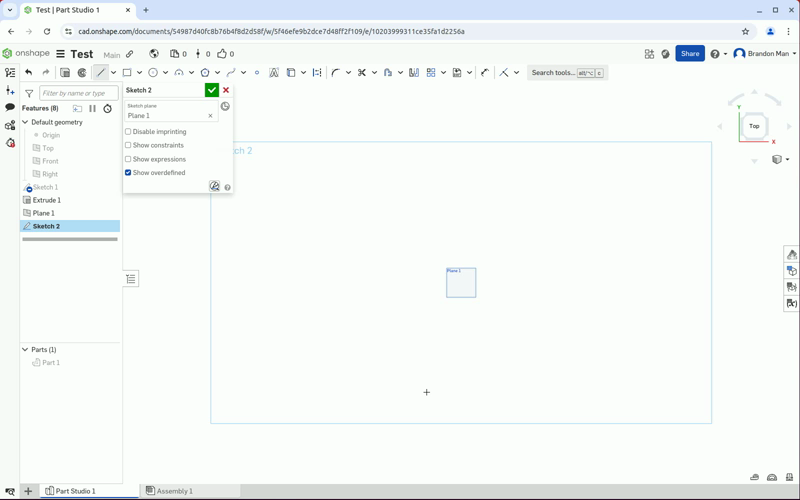
mouse_move(494, 391)
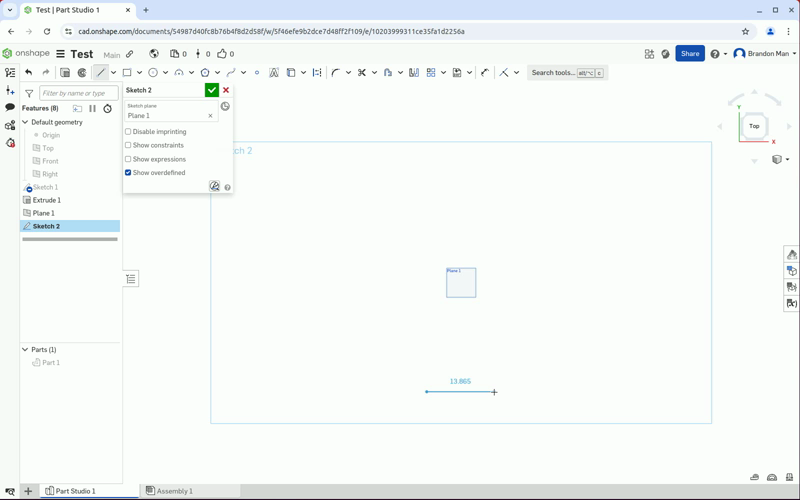
click(494, 391)
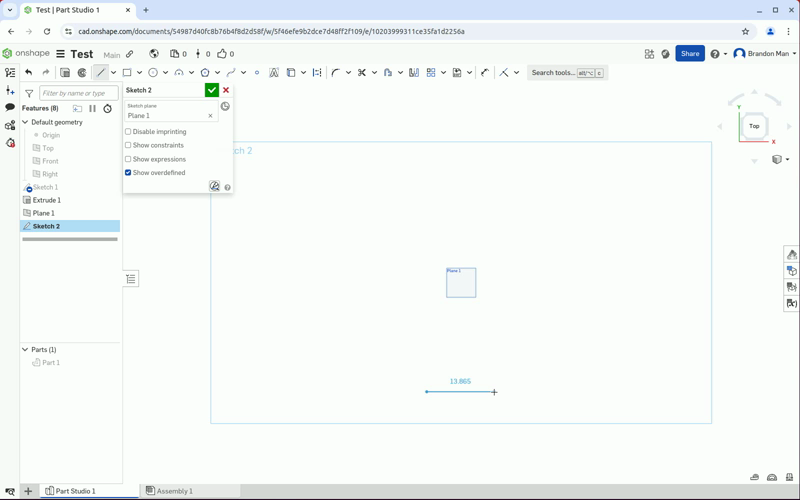
key_up(shift)
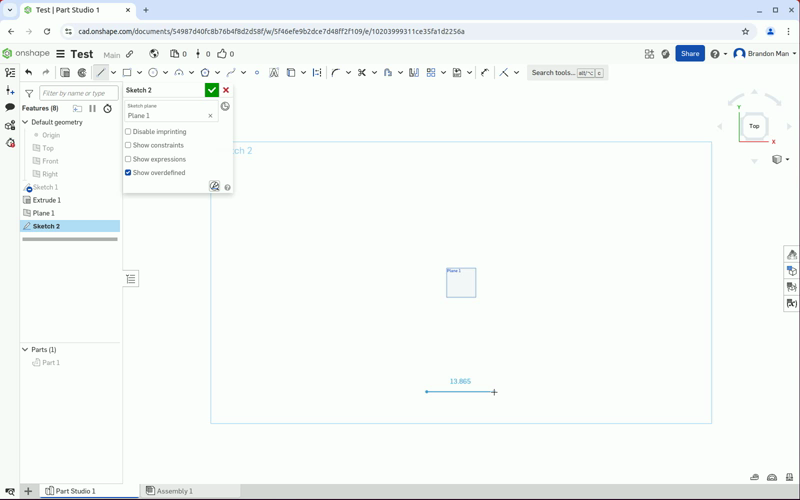
key_down(shift)
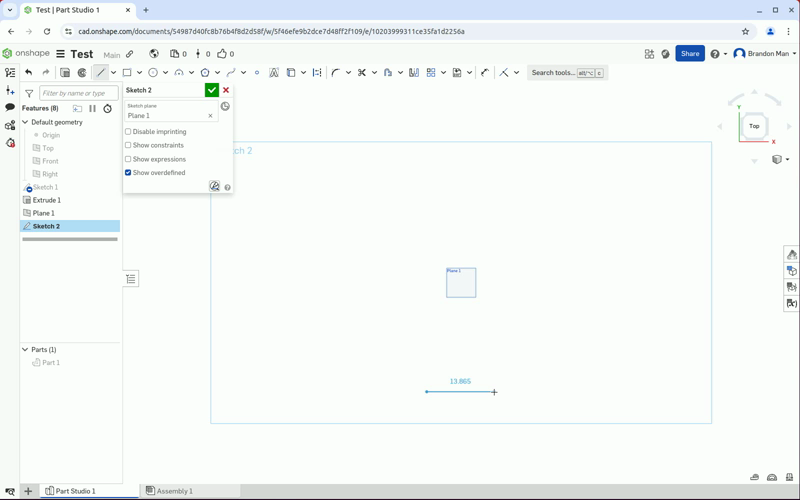
mouse_move(494, 286)
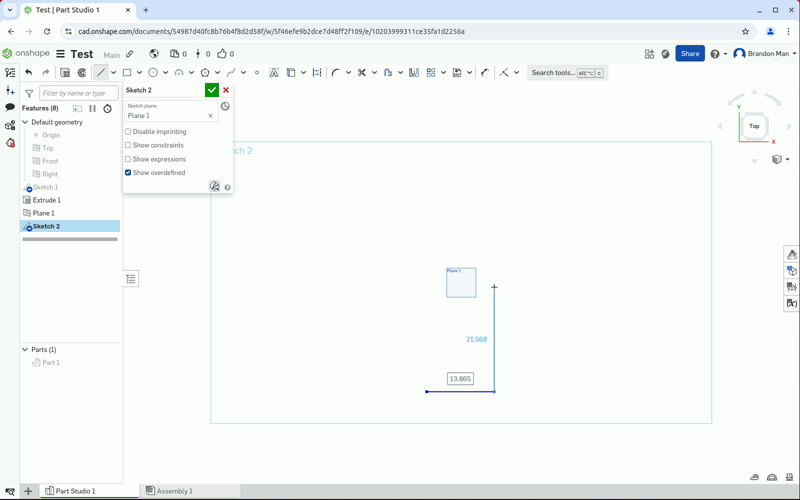
click(494, 286)
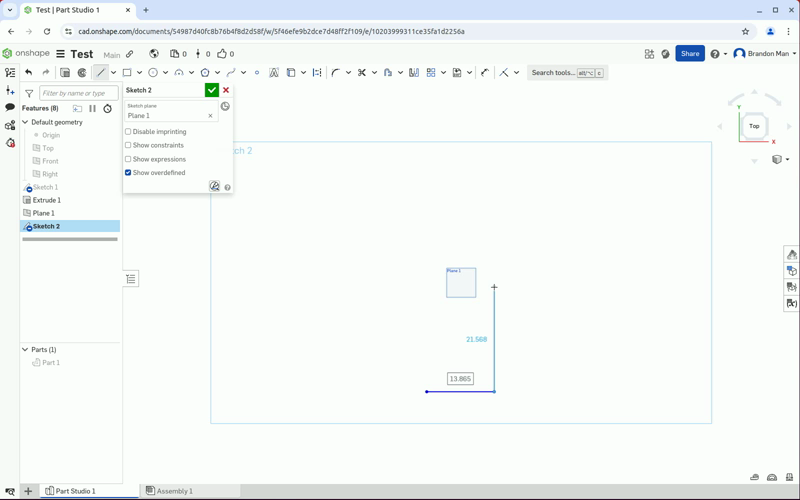
key_up(shift)
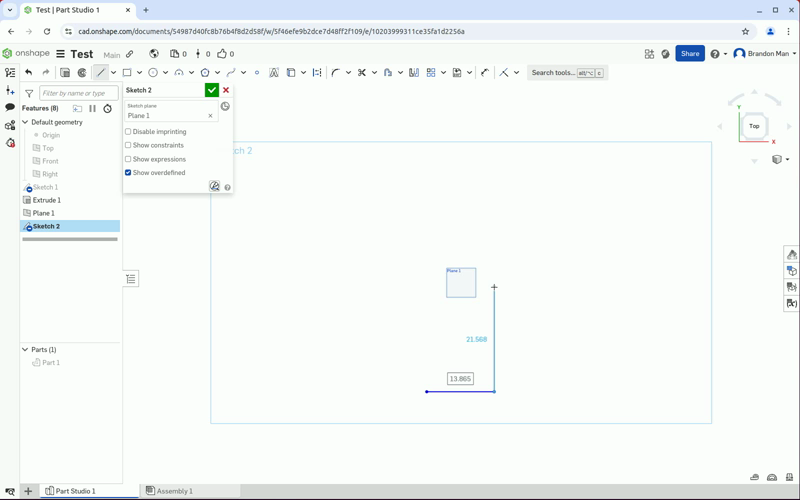
key_down(shift)
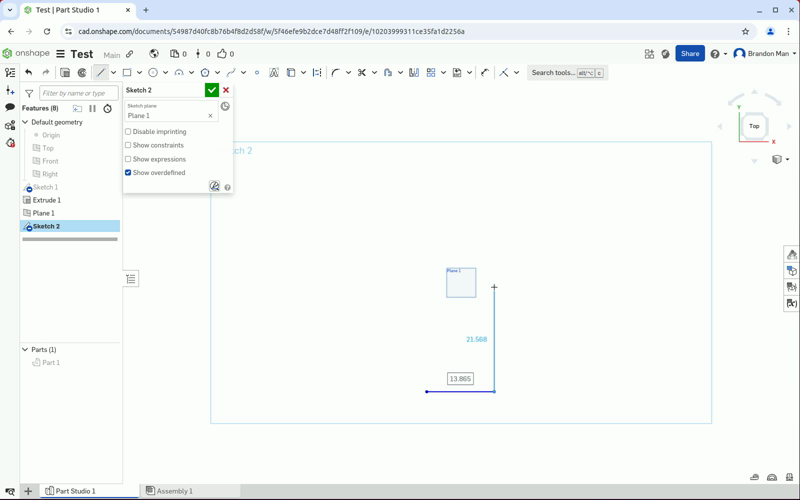
mouse_move(426, 286)
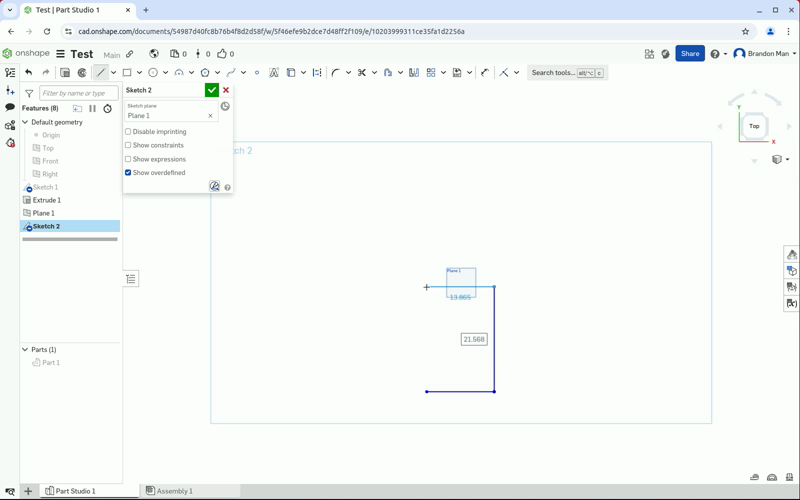
click(426, 286)
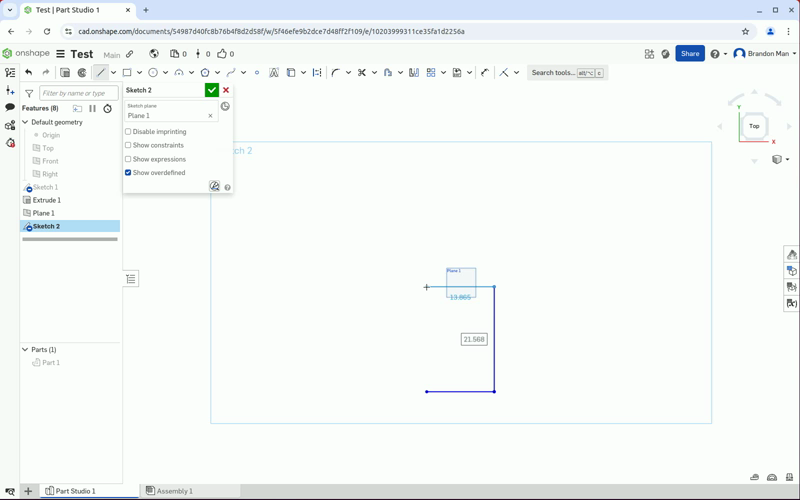
key_up(shift)
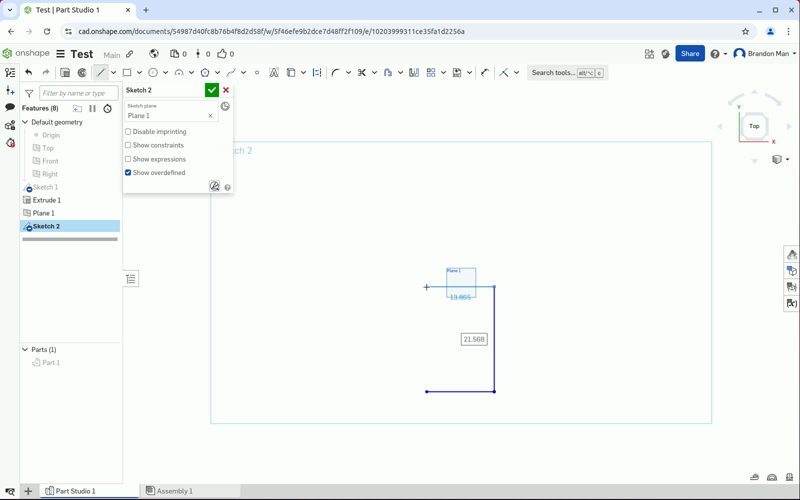
key_down(shift)
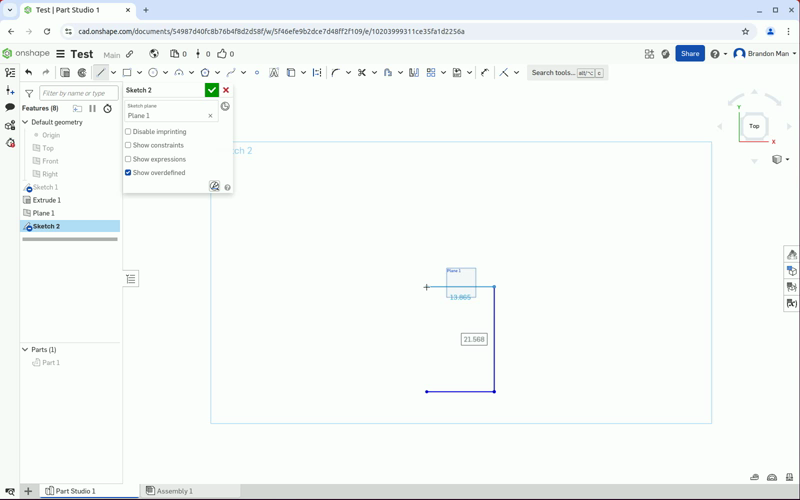
mouse_move(426, 391)
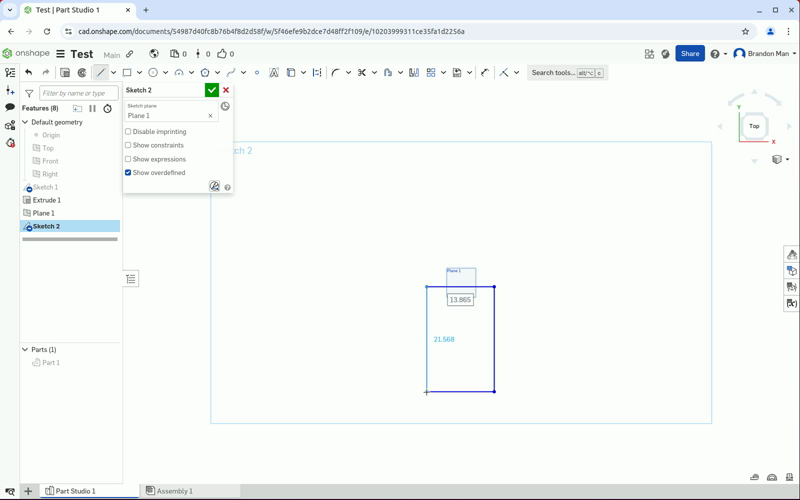
key_up(shift)
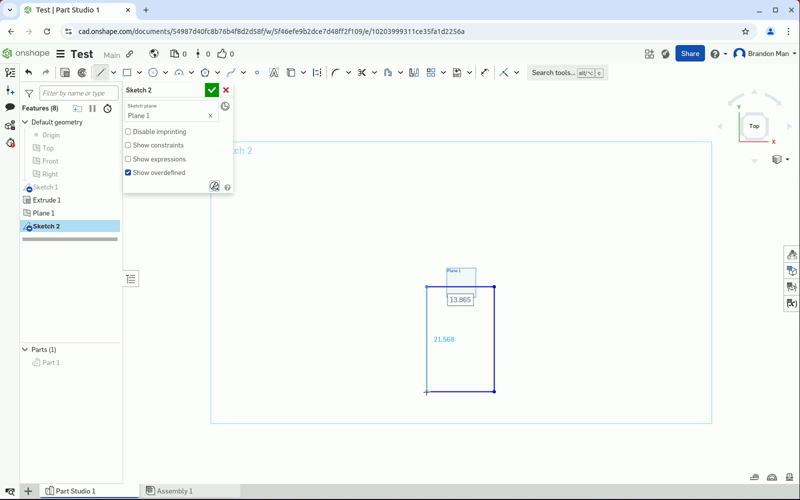
click(426, 391)
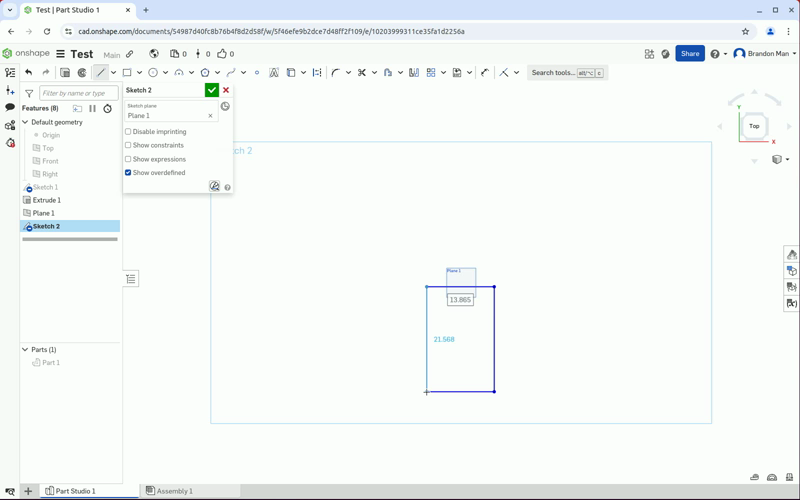
key(esc)
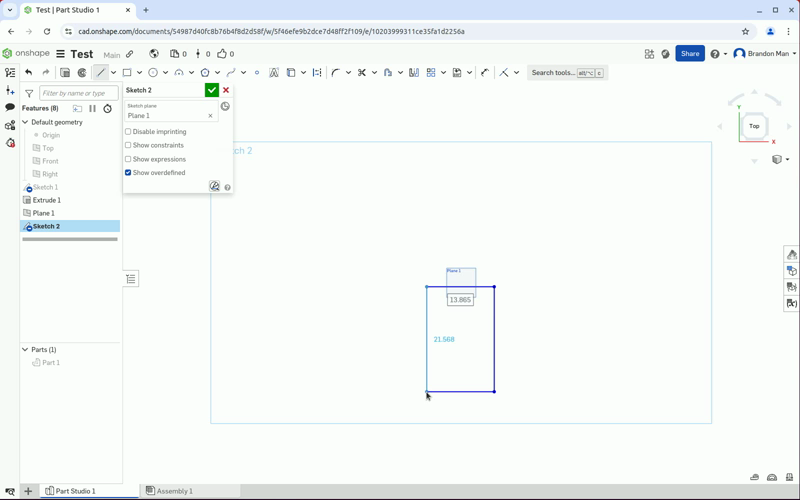
mouse_move(465, 339)
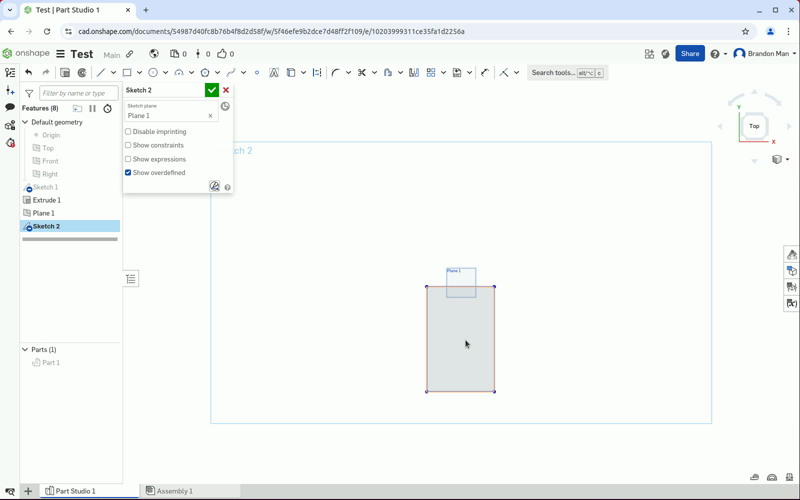
click(465, 339)
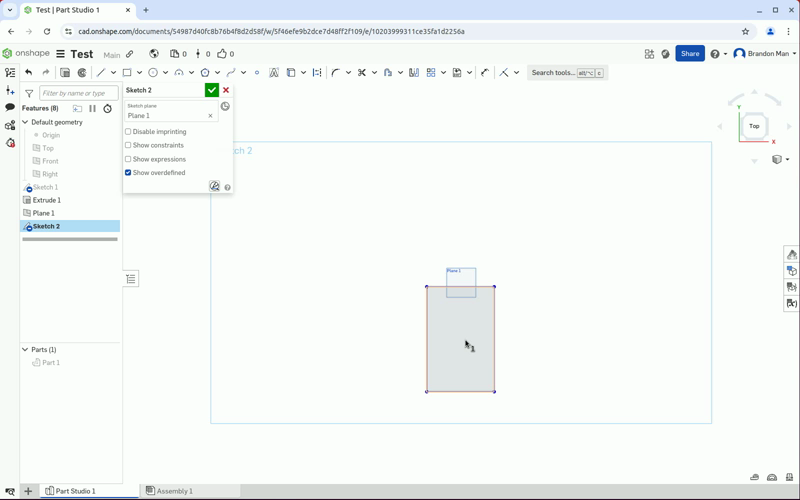
mouse_move(73, 352)
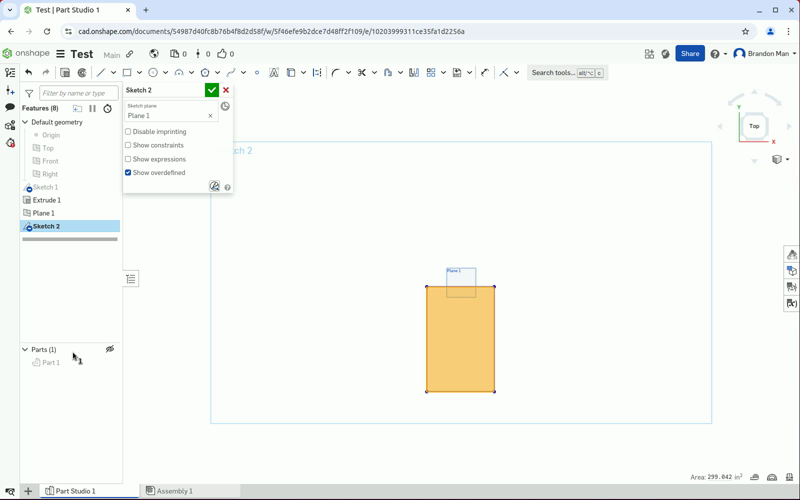
key(shift+y)
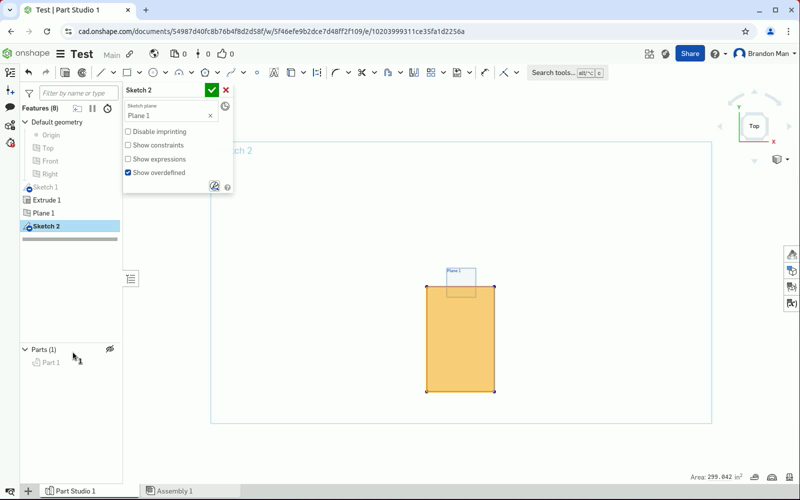
key(shift+e)
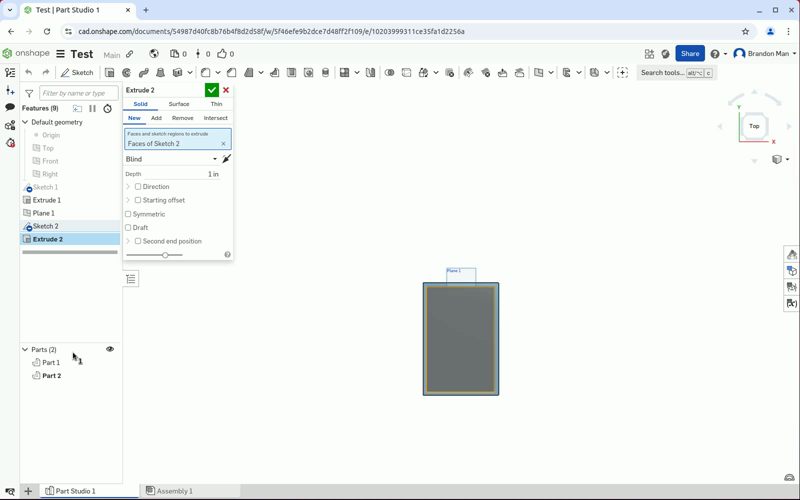
mouse_move(143, 106)
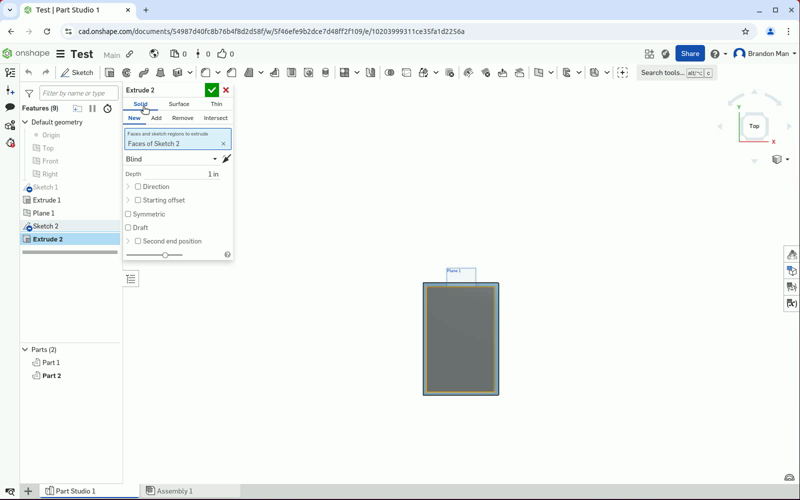
click(143, 106)
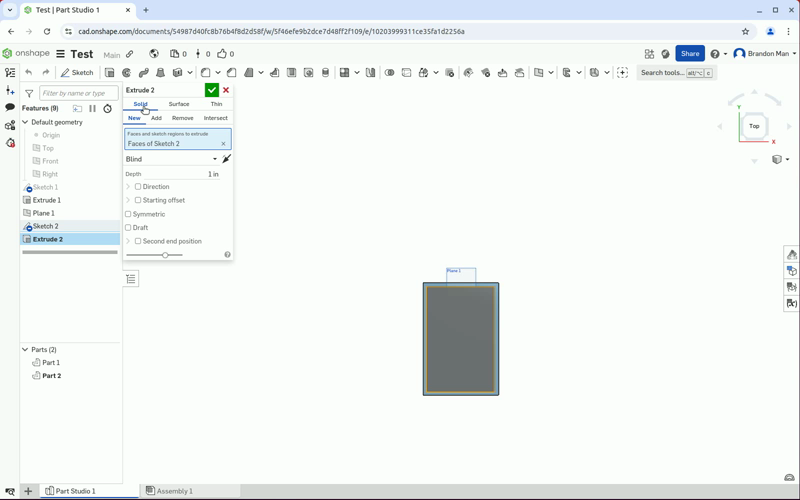
mouse_move(186, 120)
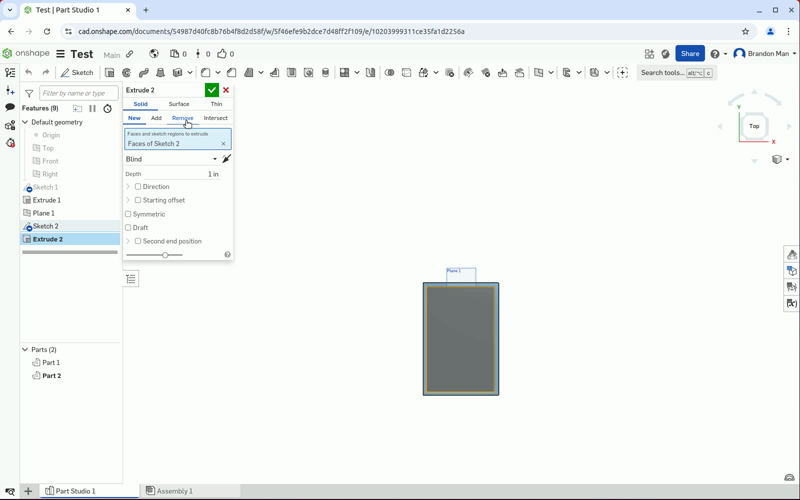
click(186, 120)
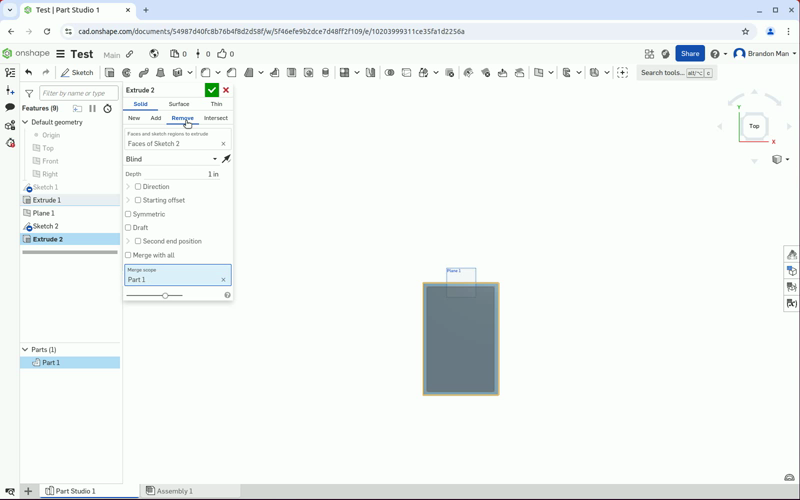
key(tab, 4)
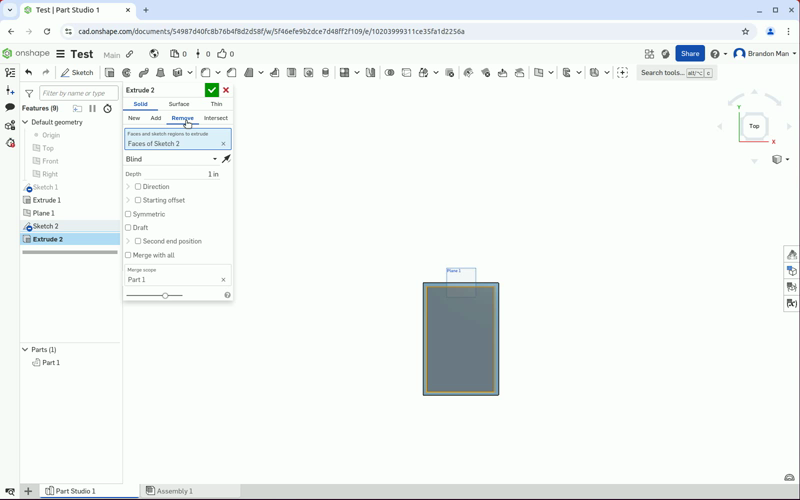
text(2.889)
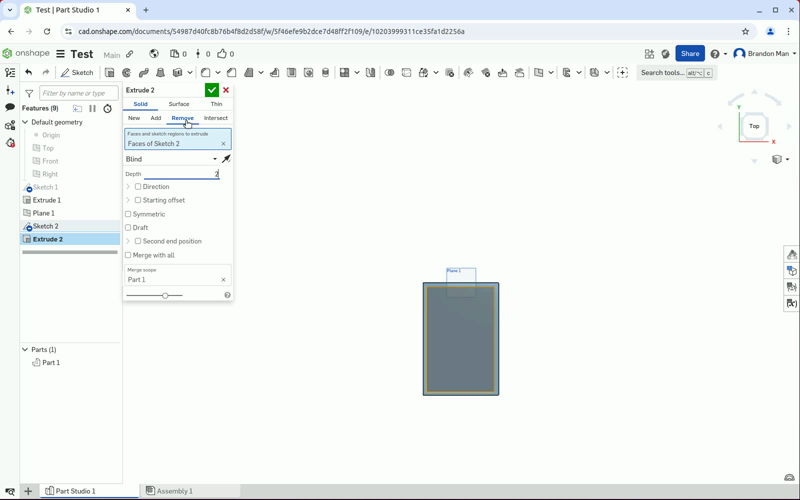
key(tab, 6)
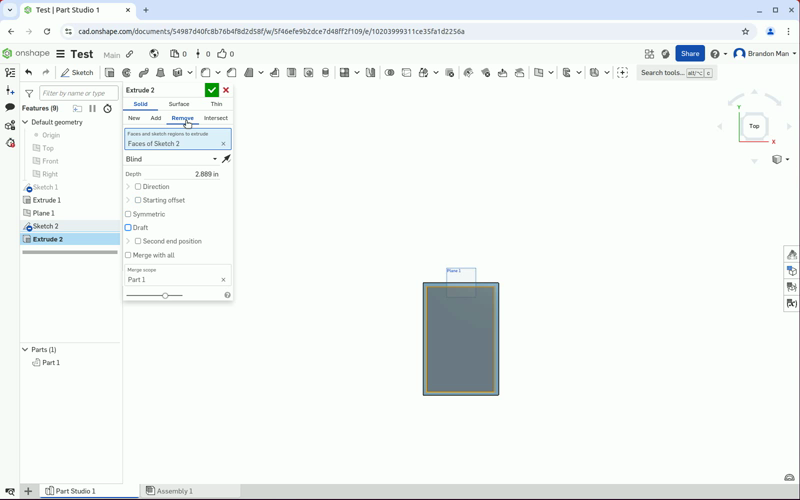
key(space)
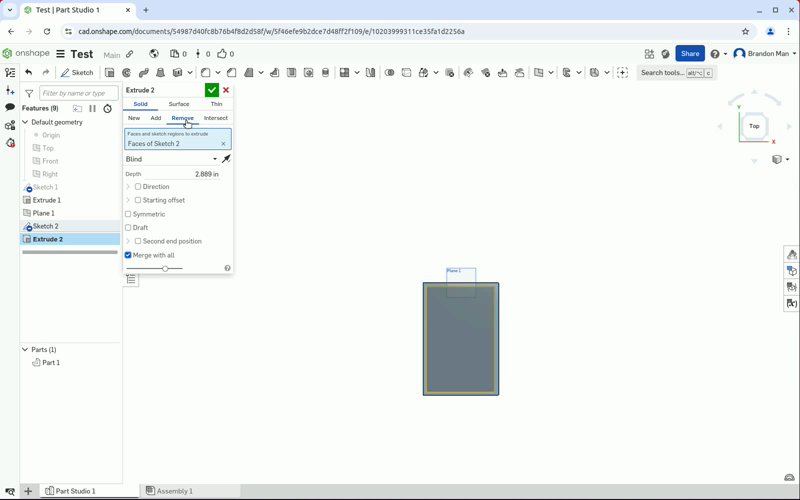
key(enter)
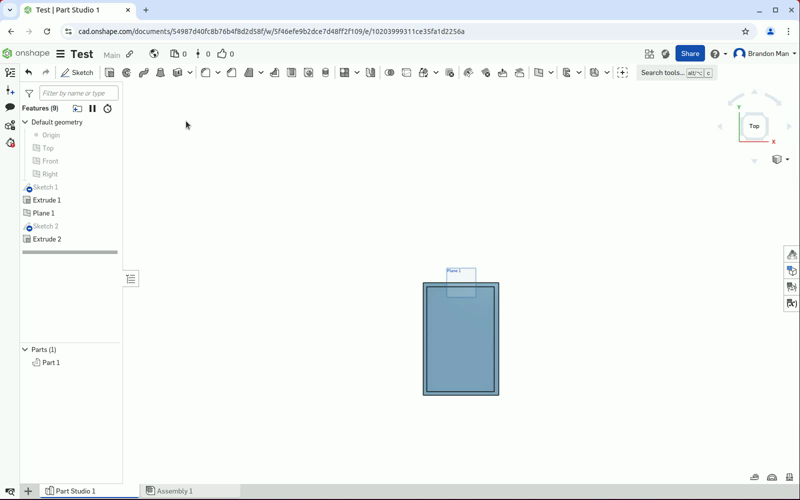
key(shift+h)
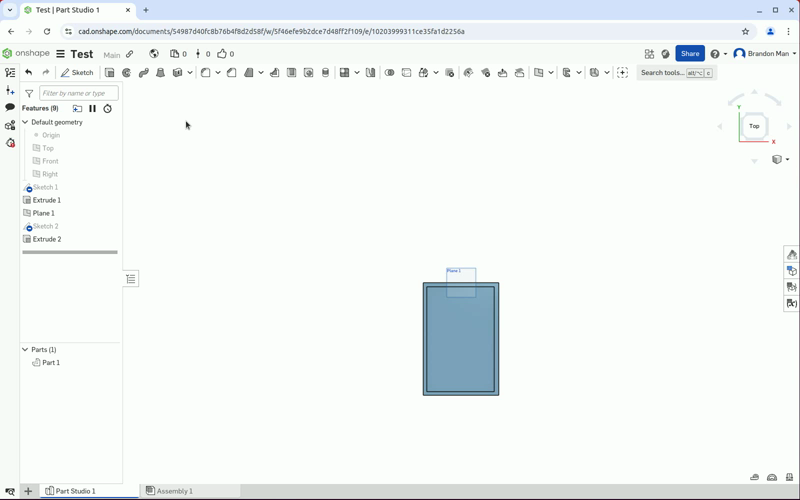
key(shift+h)
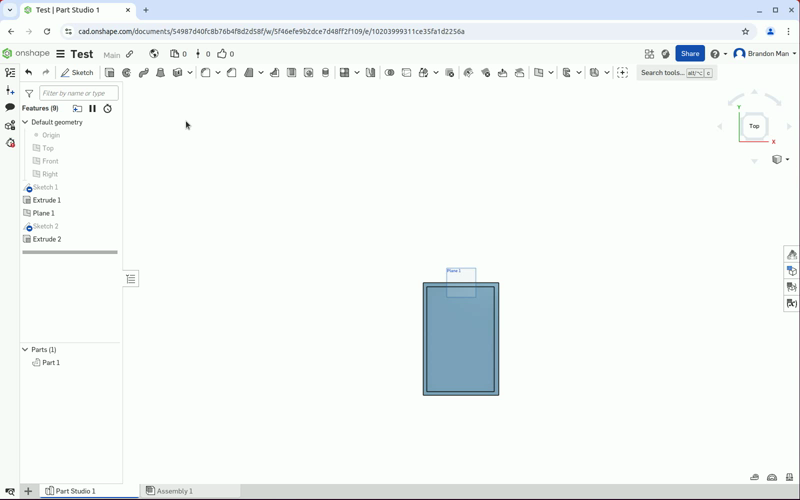
key(shift+7)
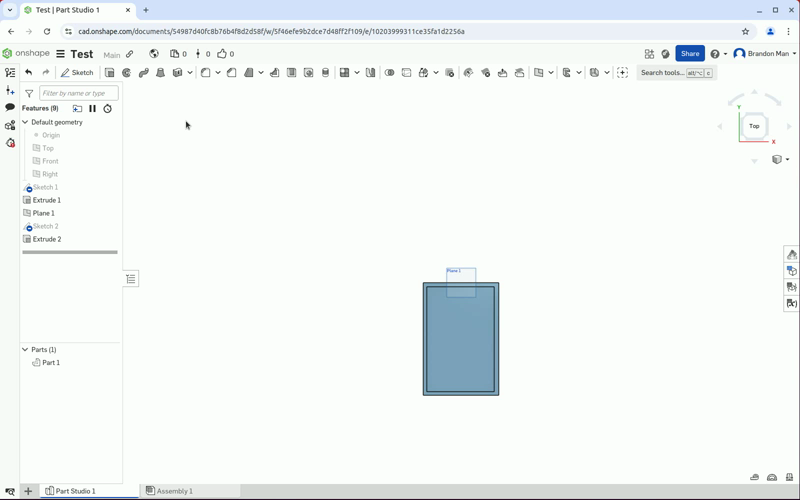
key(up, 3)
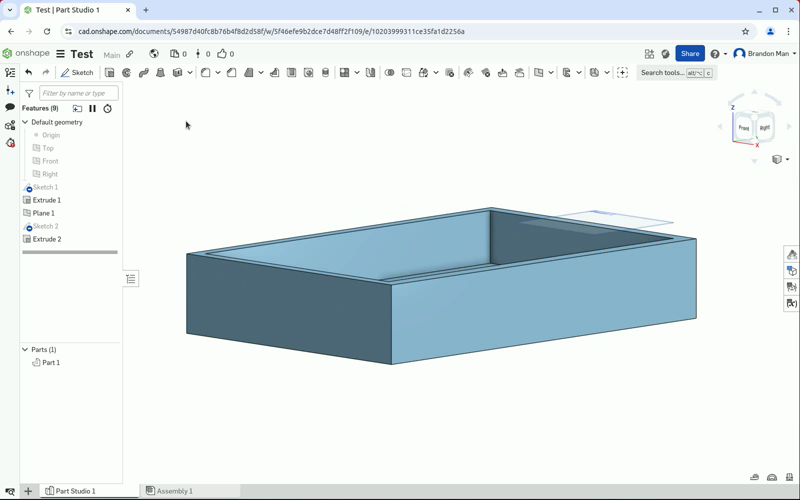
key(left, 3)
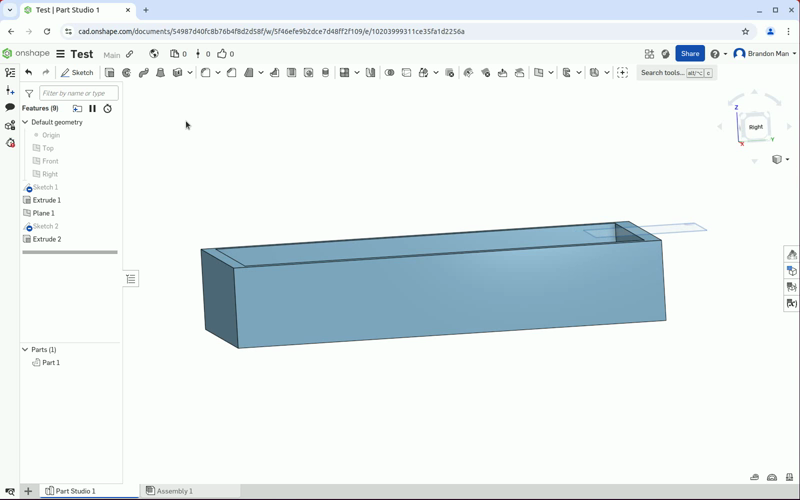
key(right, 3)
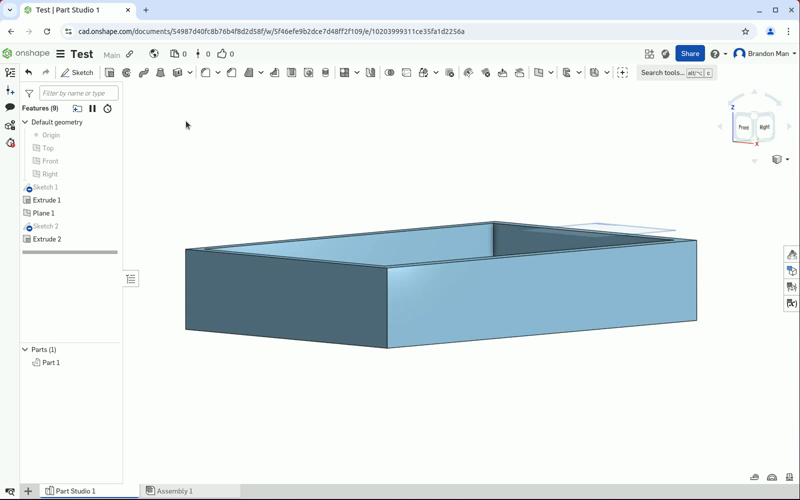
key(down, 3)
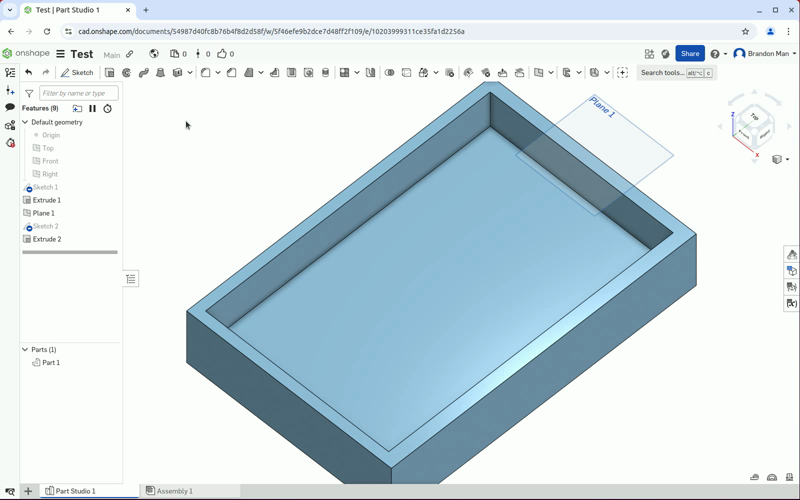
mouse_move(73, 189)
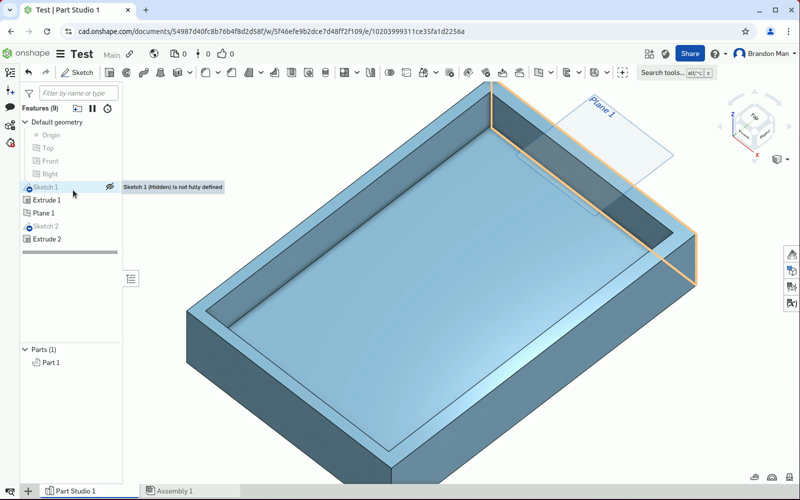
click(73, 189)